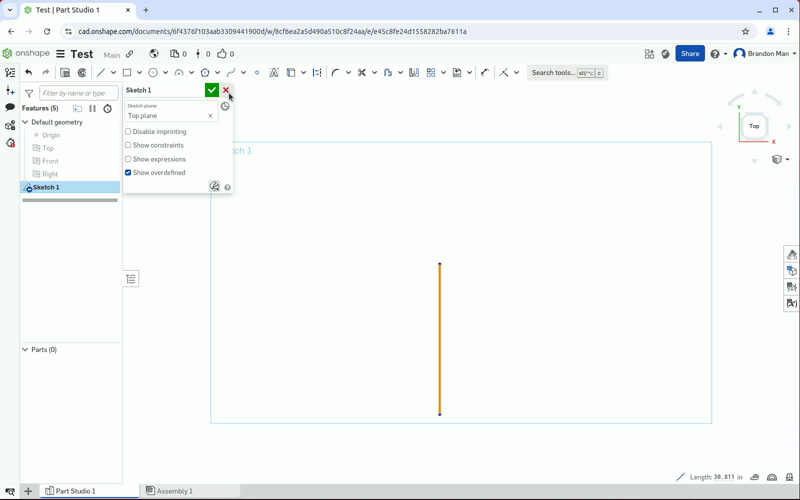
key(shift+h)
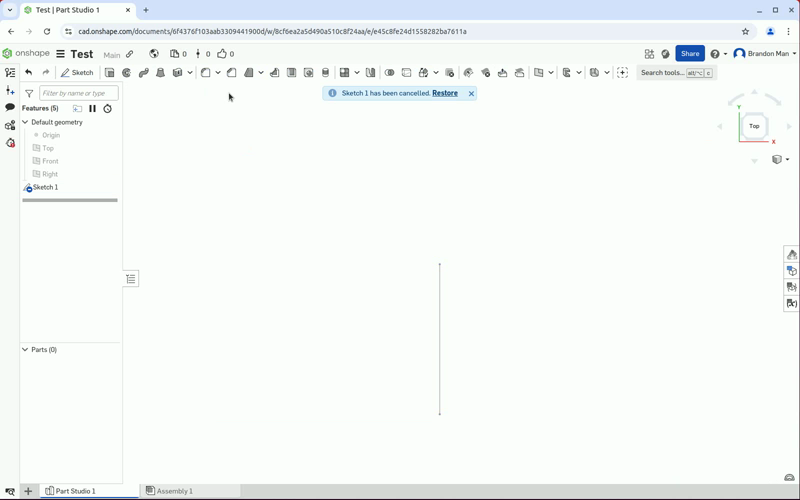
key(shift+s)
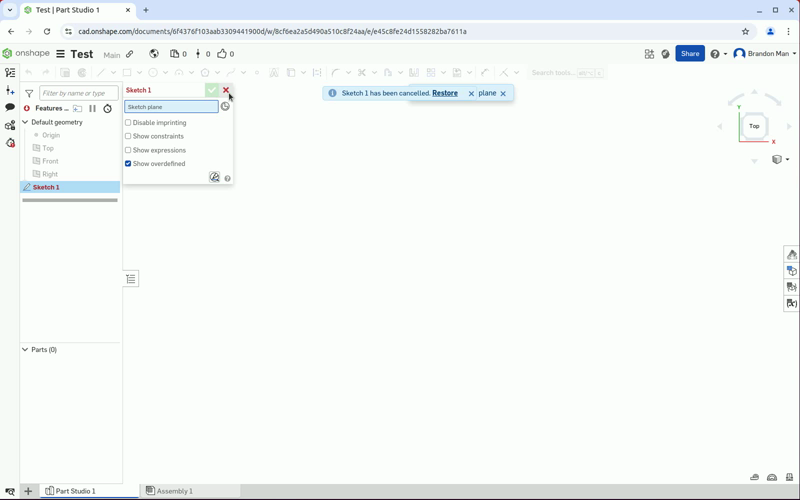
mouse_move(73, 150)
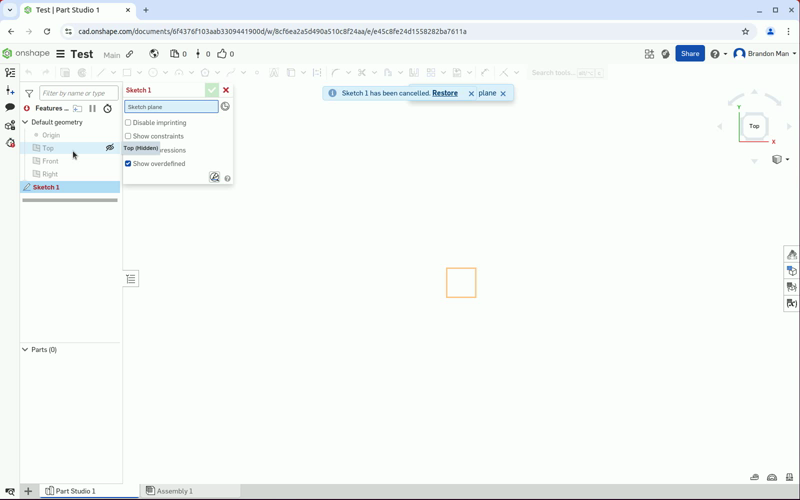
click(73, 150)
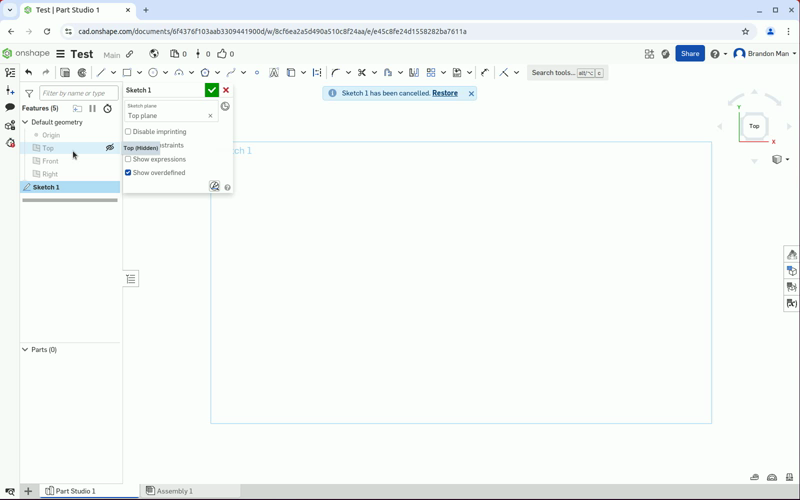
mouse_move(73, 352)
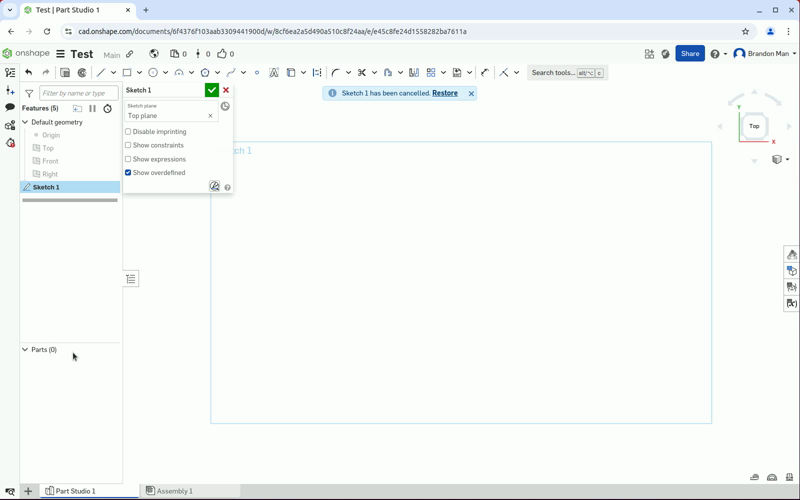
key(y)
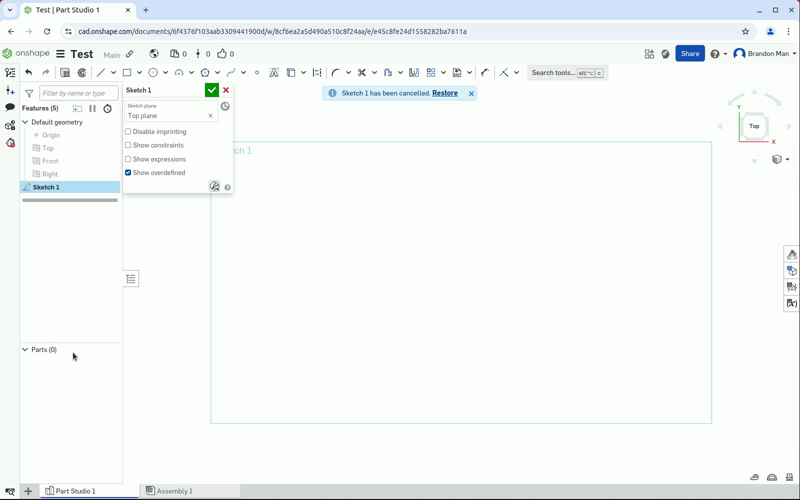
key(l)
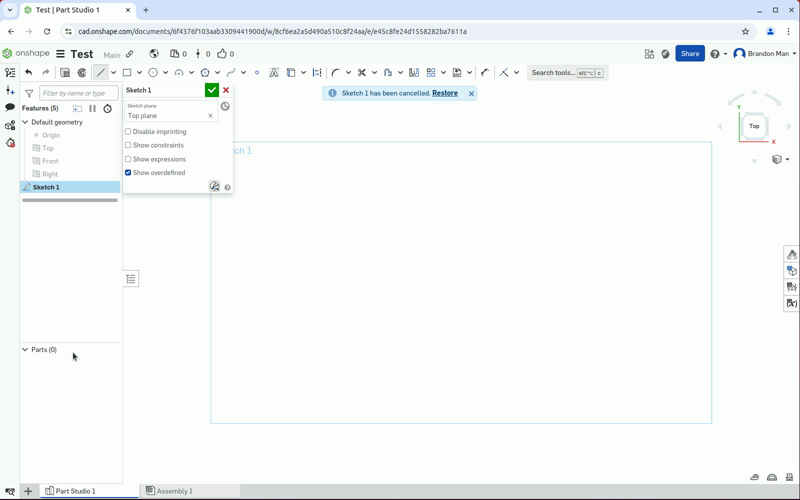
key_down(shift)
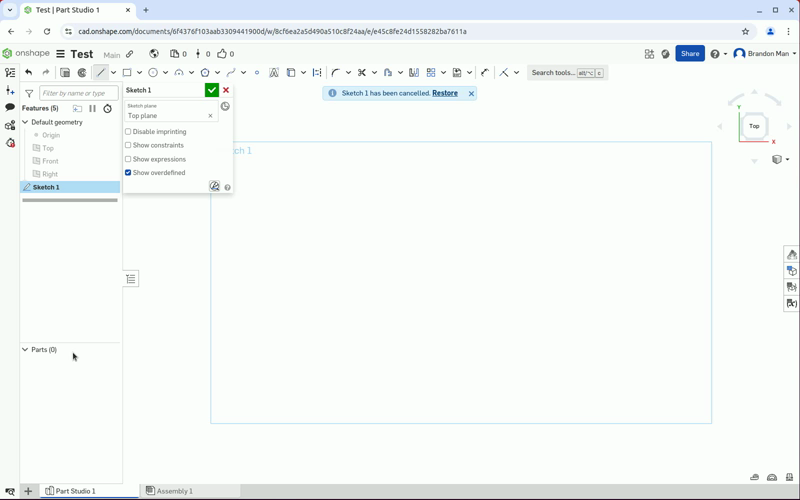
mouse_move(348, 357)
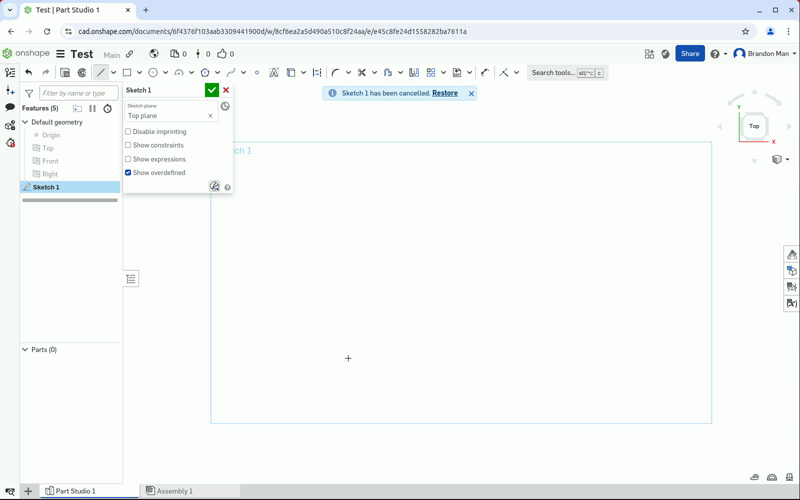
click(348, 357)
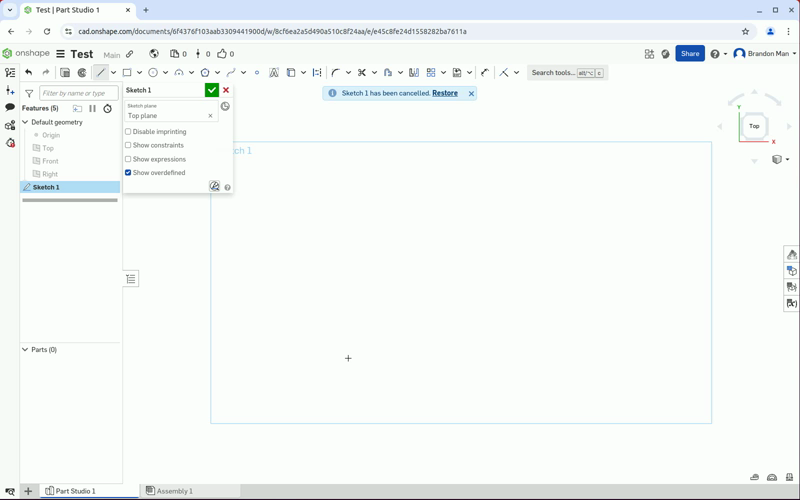
key_up(shift)
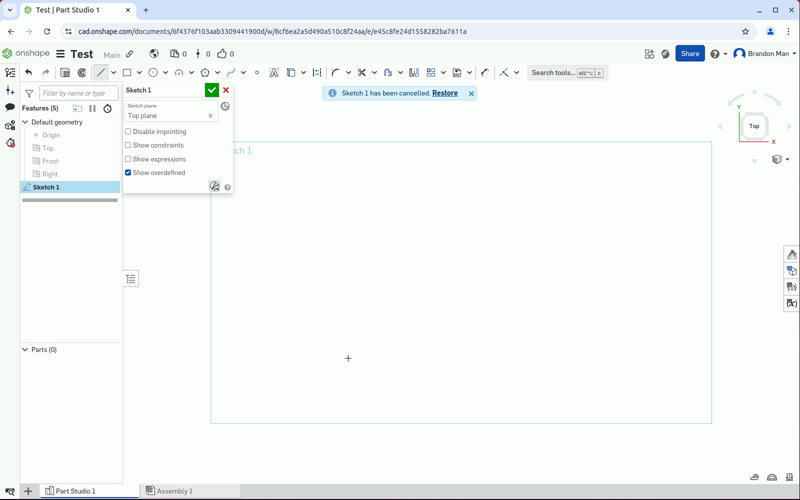
key_down(shift)
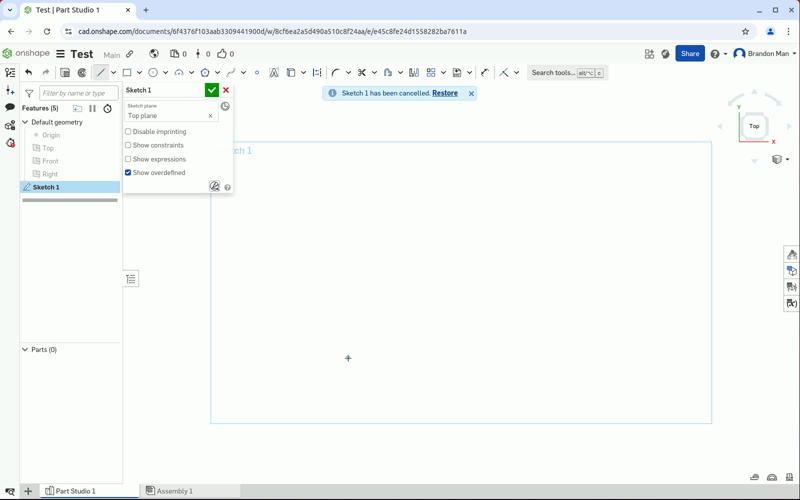
mouse_move(572, 357)
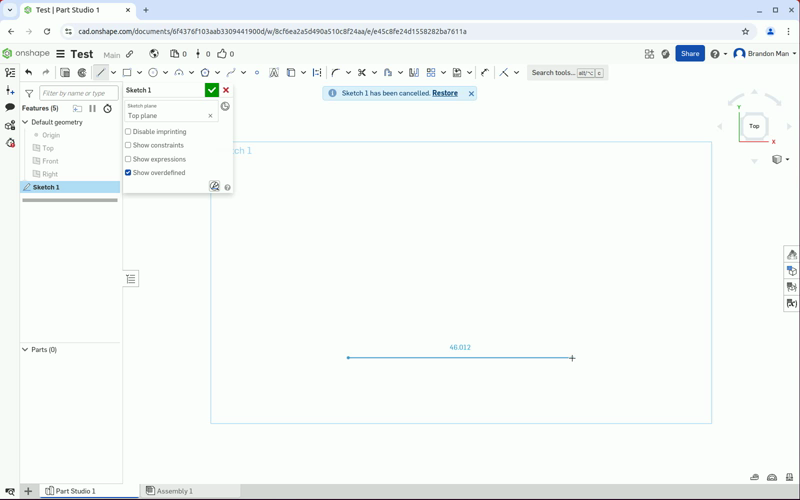
click(572, 357)
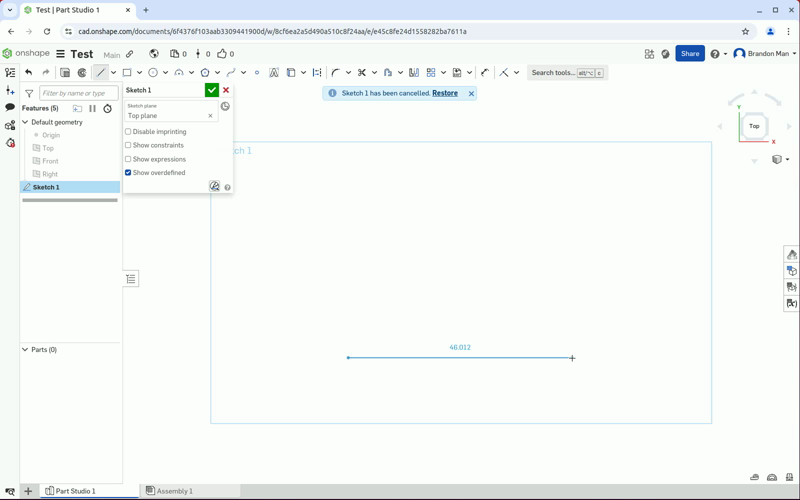
key_up(shift)
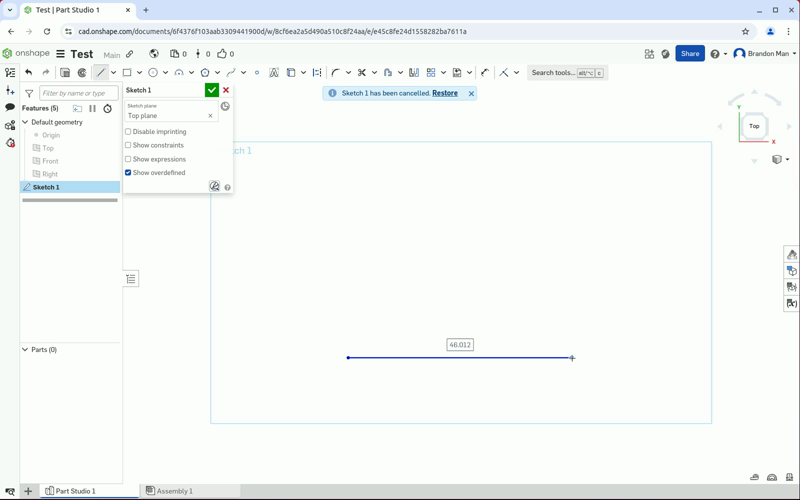
key_down(shift)
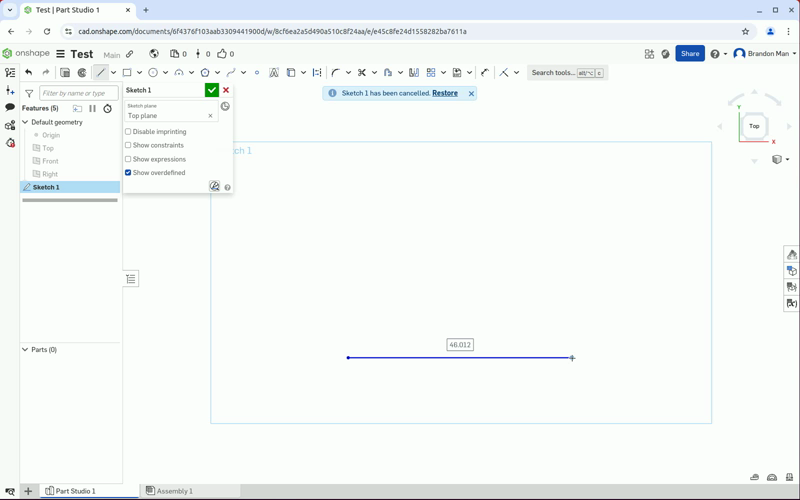
mouse_move(572, 209)
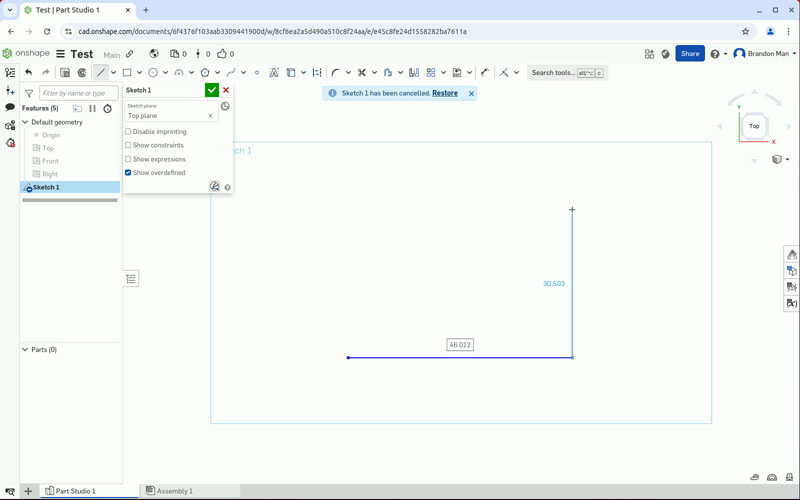
click(572, 209)
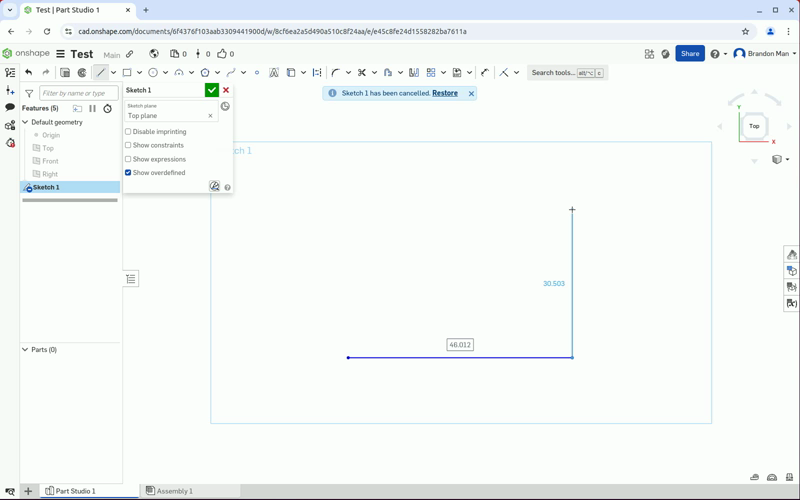
key_up(shift)
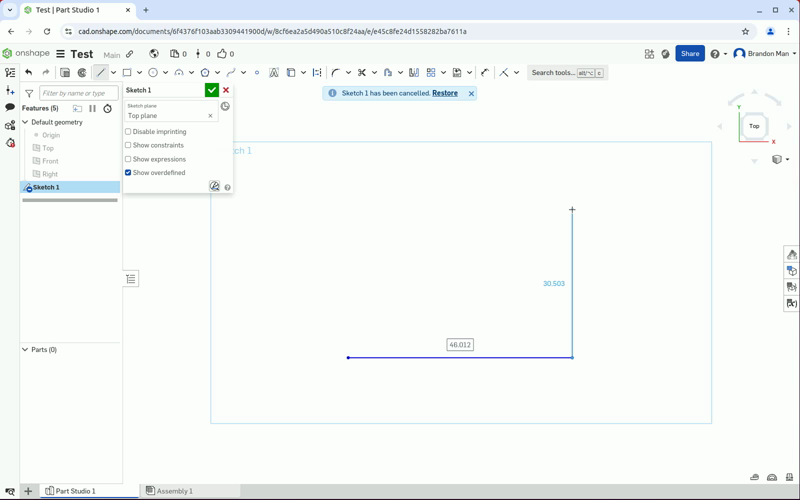
key_down(shift)
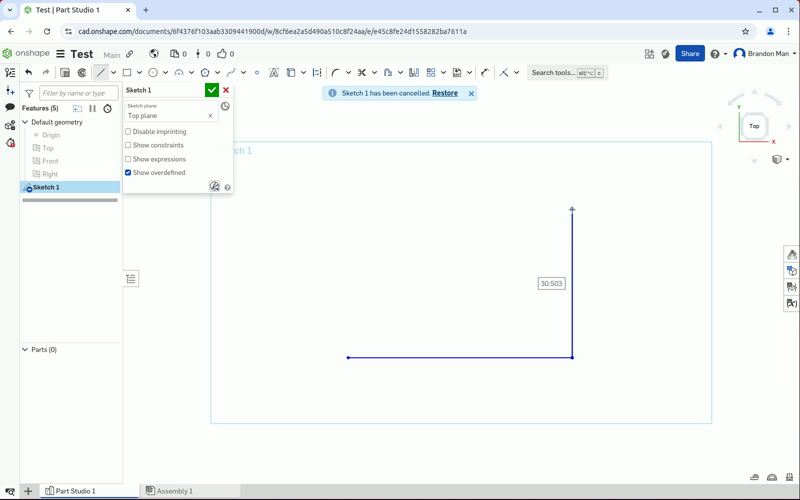
mouse_move(348, 209)
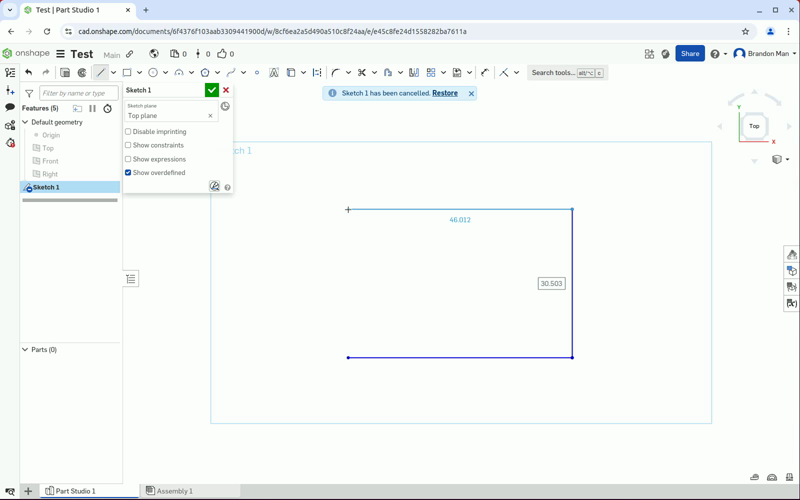
click(348, 209)
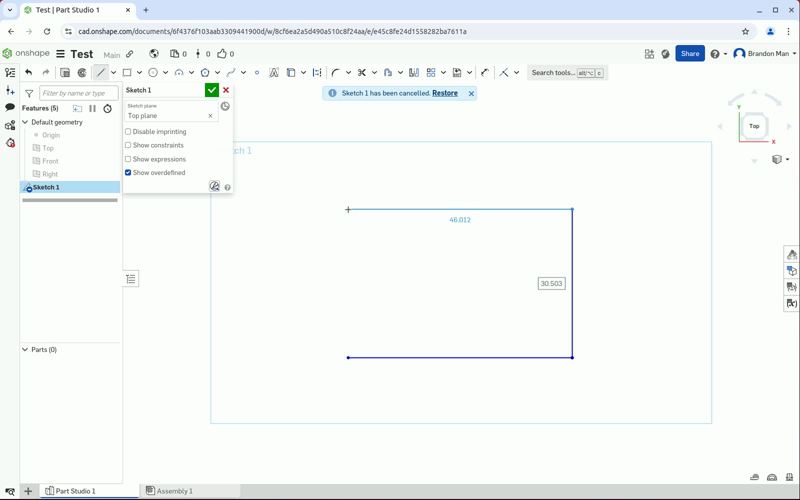
key_up(shift)
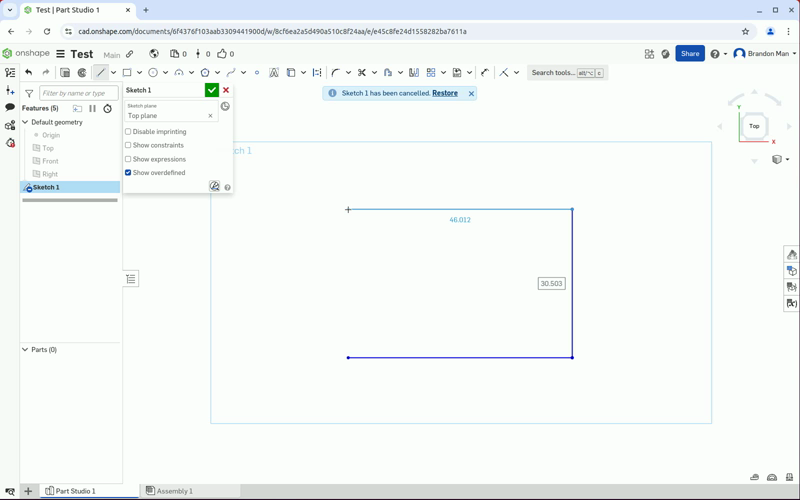
key_down(shift)
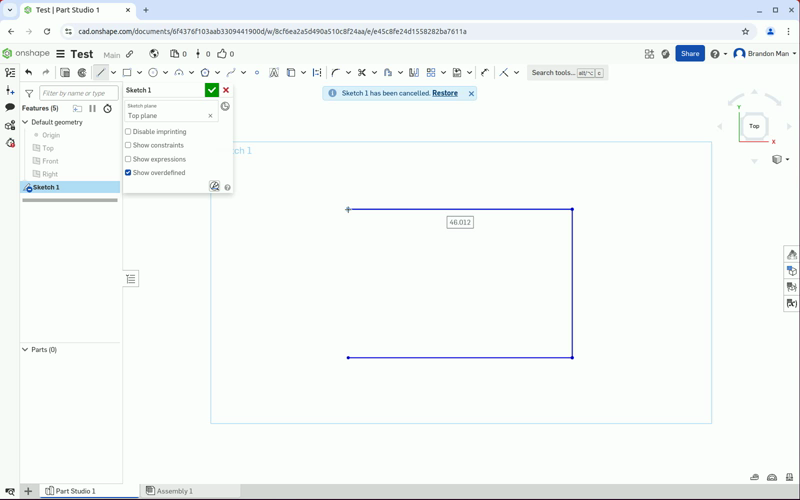
mouse_move(348, 357)
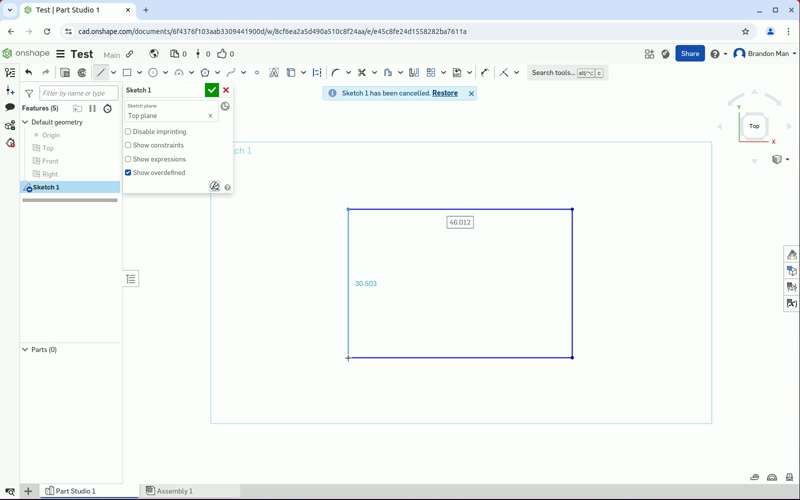
key_up(shift)
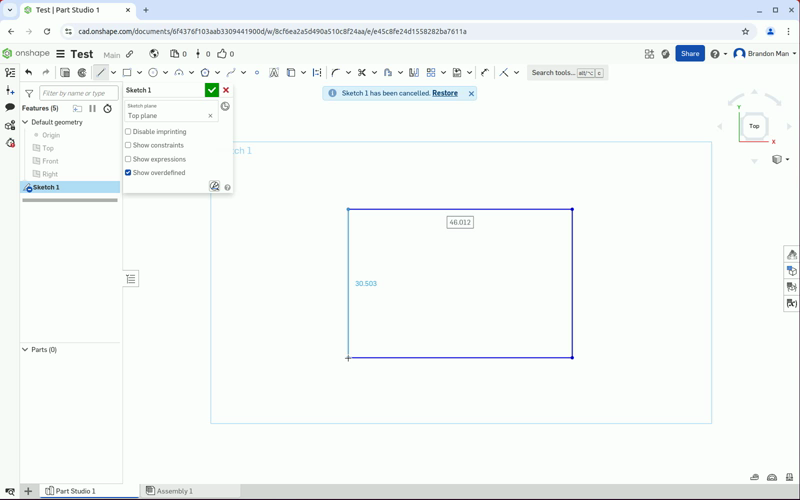
click(348, 357)
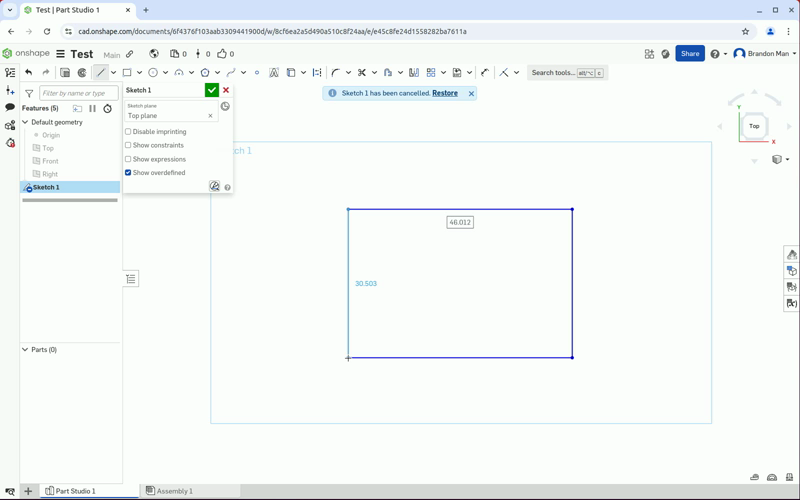
key(esc)
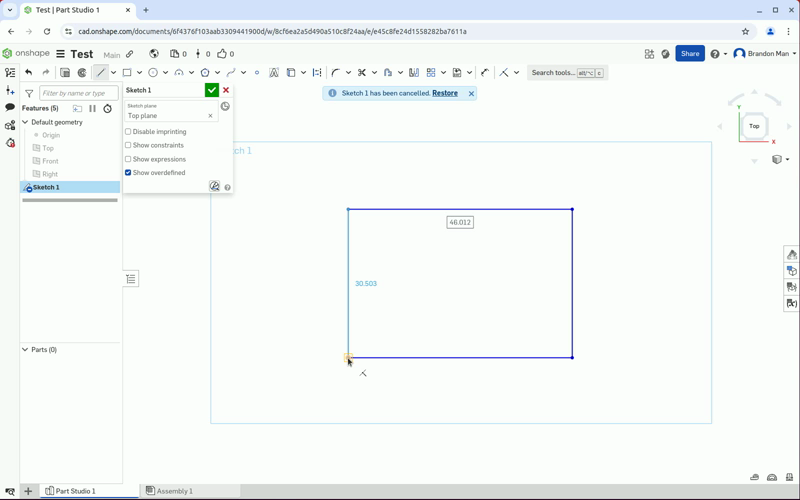
mouse_move(429, 325)
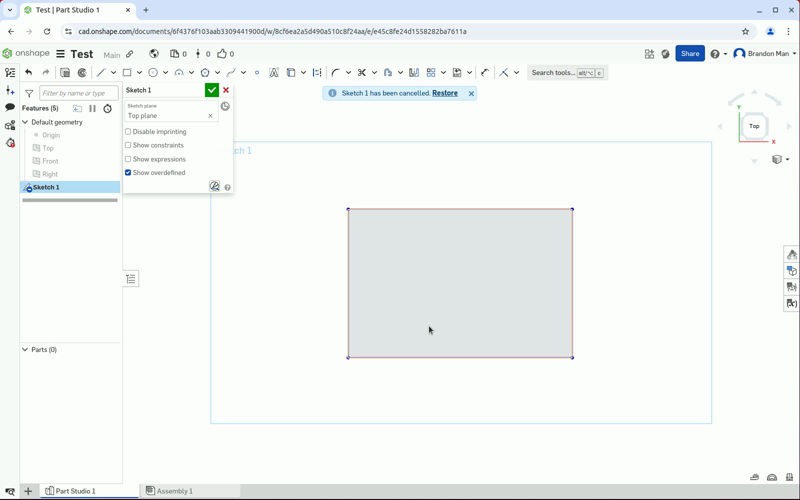
click(429, 325)
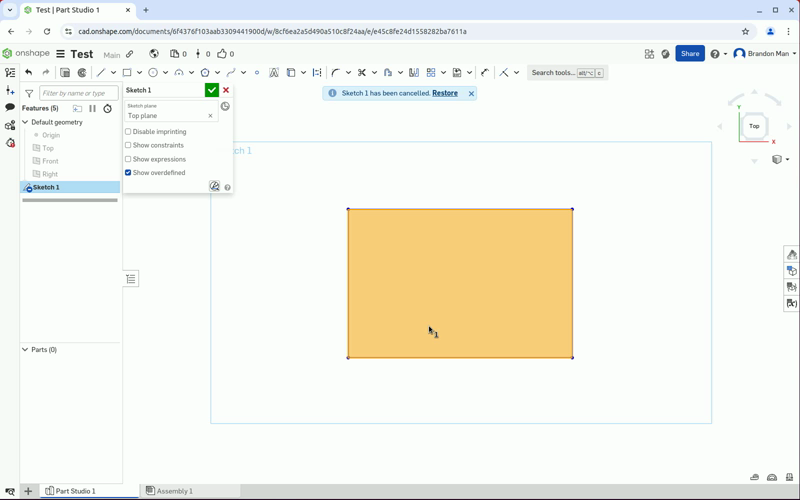
mouse_move(73, 352)
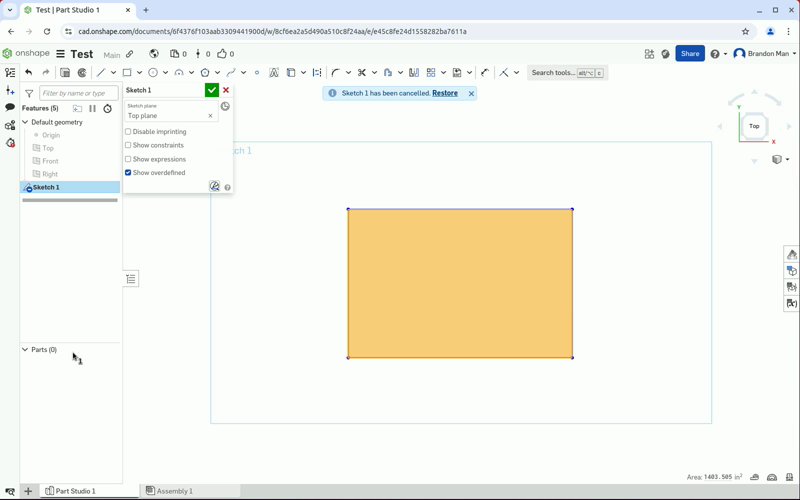
key(shift+y)
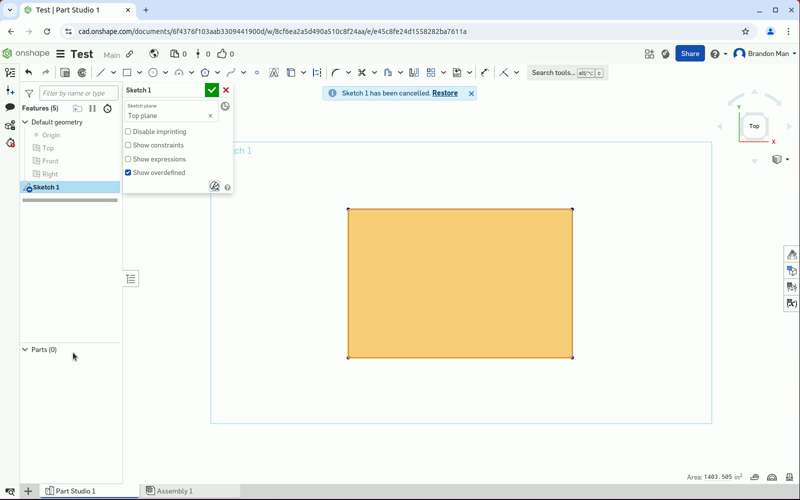
key(shift+e)
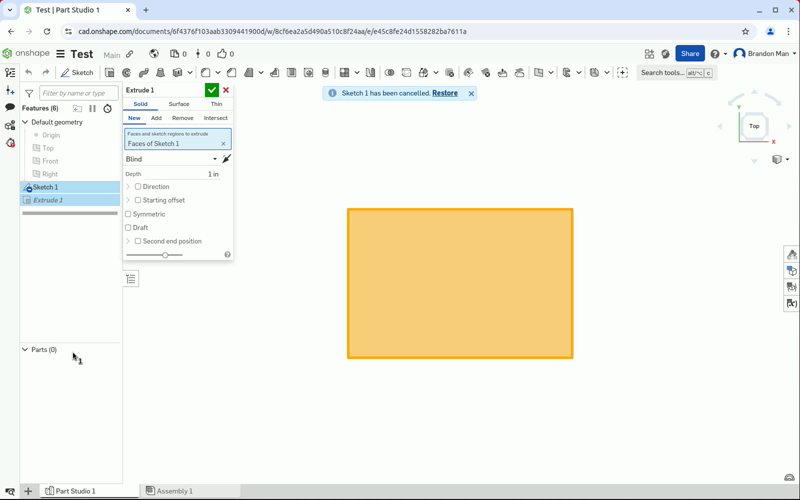
mouse_move(143, 106)
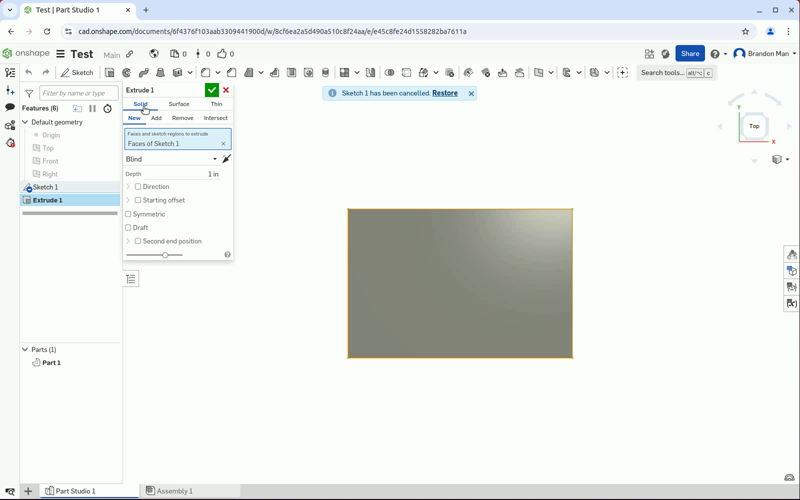
click(143, 106)
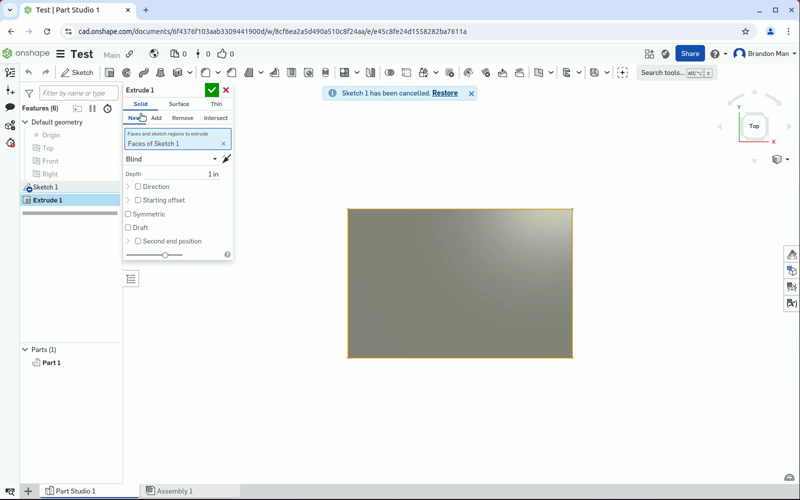
mouse_move(137, 120)
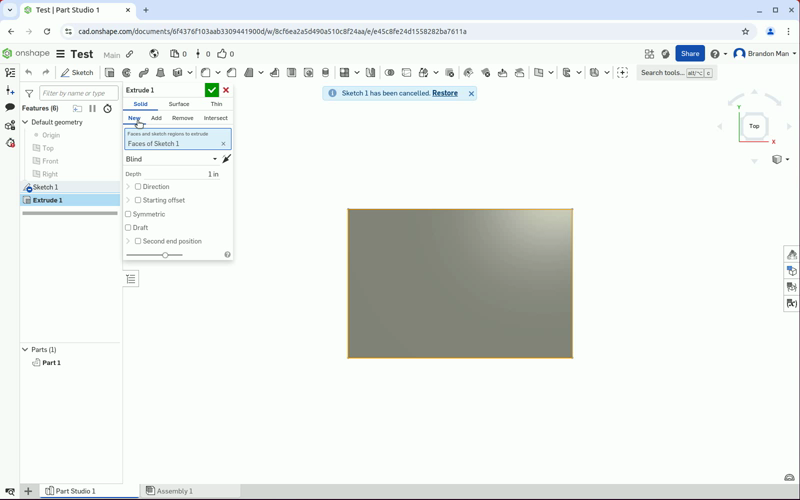
click(137, 120)
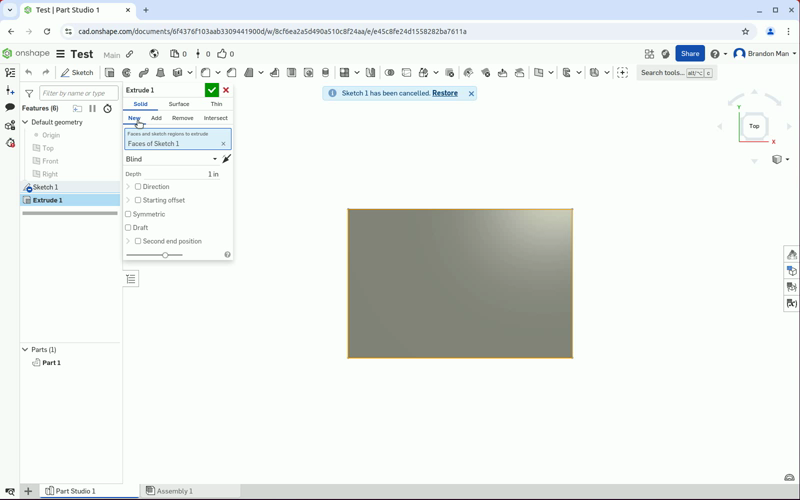
key(tab, 4)
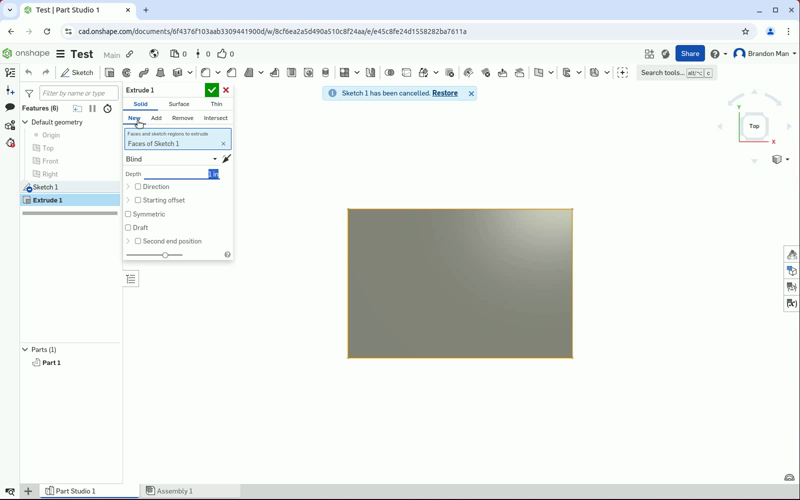
text(17.812)
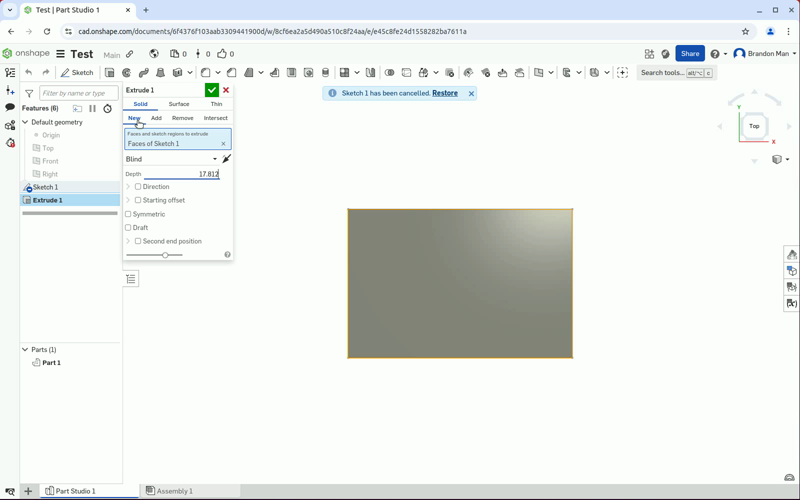
key(tab, 3)
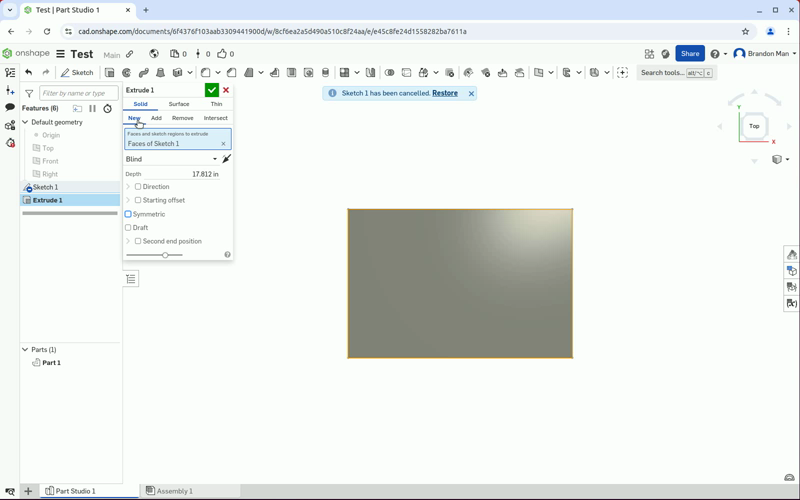
key(space)
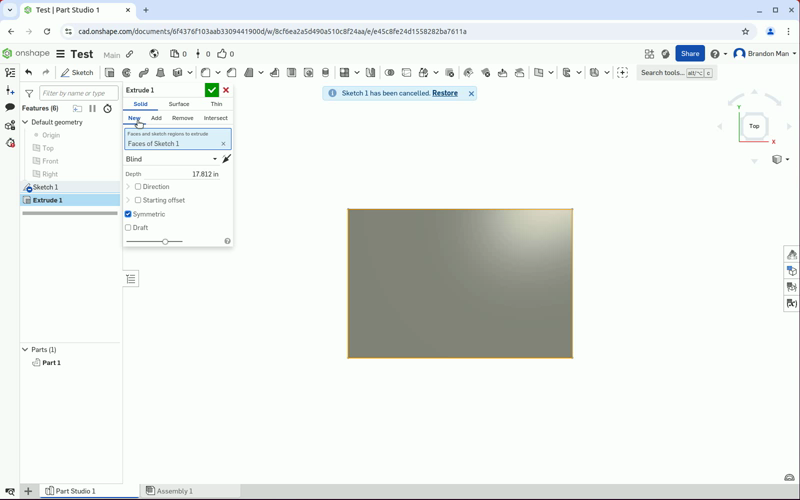
key(enter)
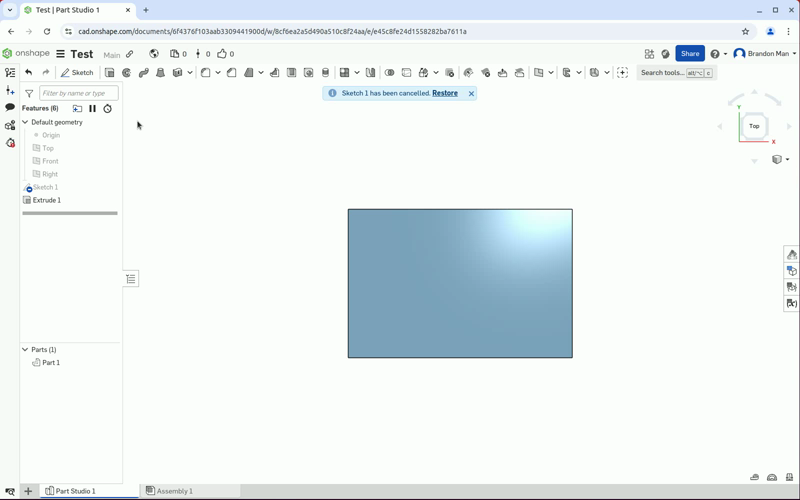
key(shift+h)
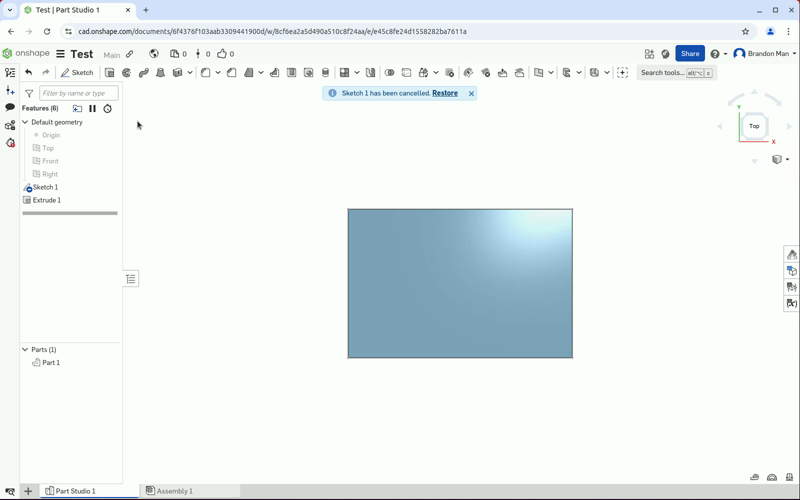
key(shift+h)
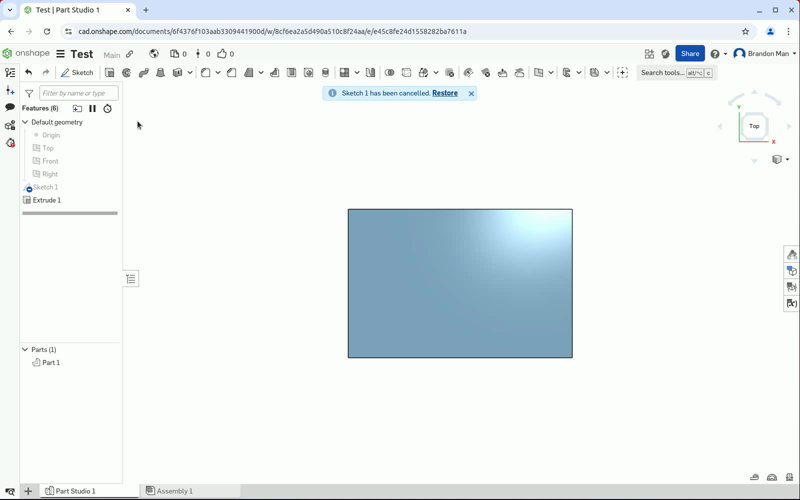
mouse_move(73, 189)
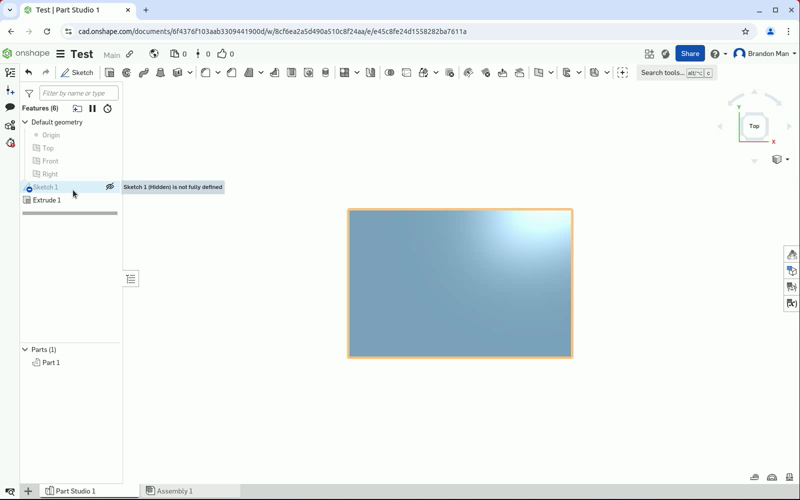
click(73, 189)
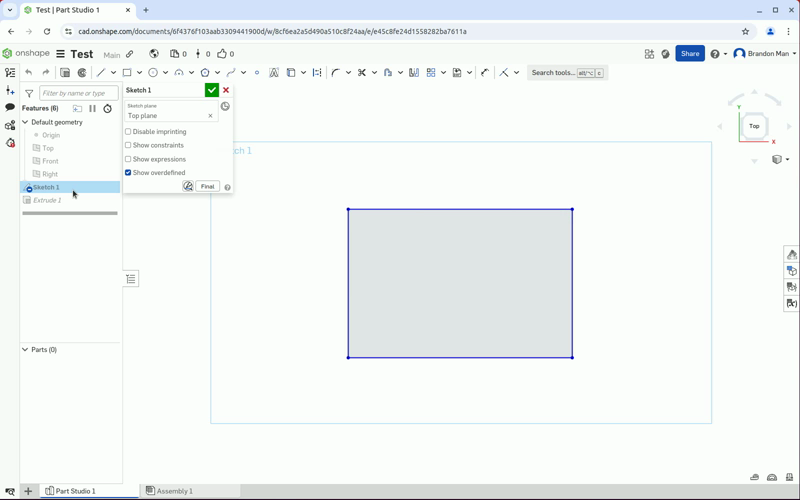
mouse_move(229, 92)
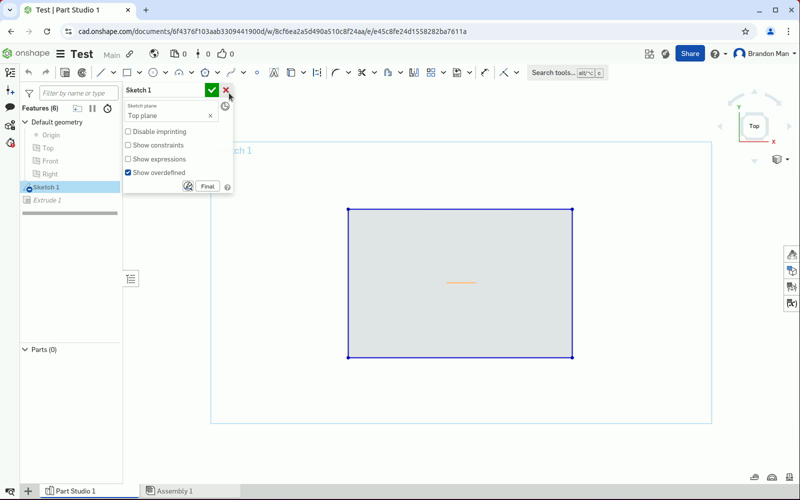
click(229, 92)
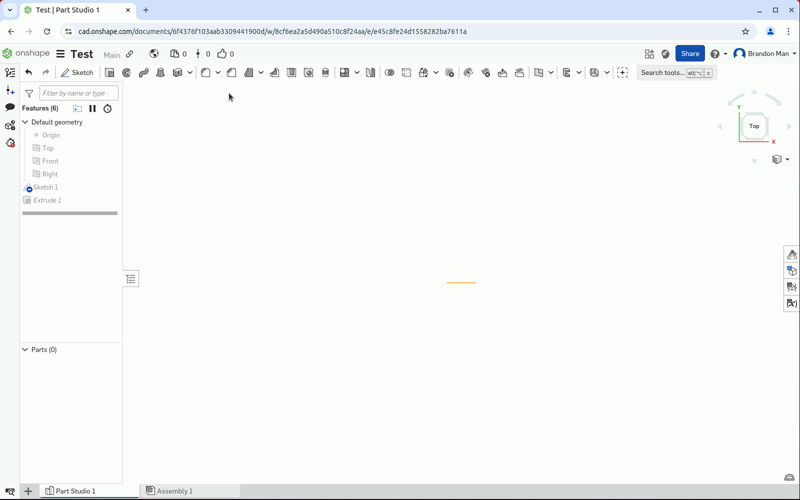
mouse_move(73, 352)
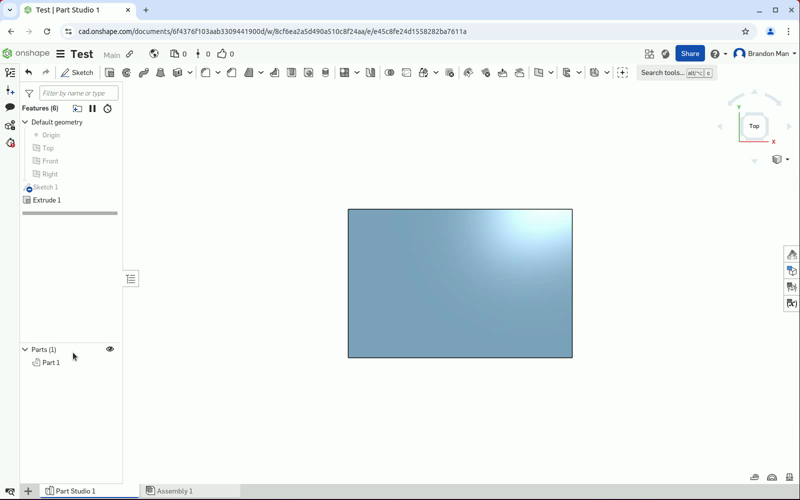
key(y)
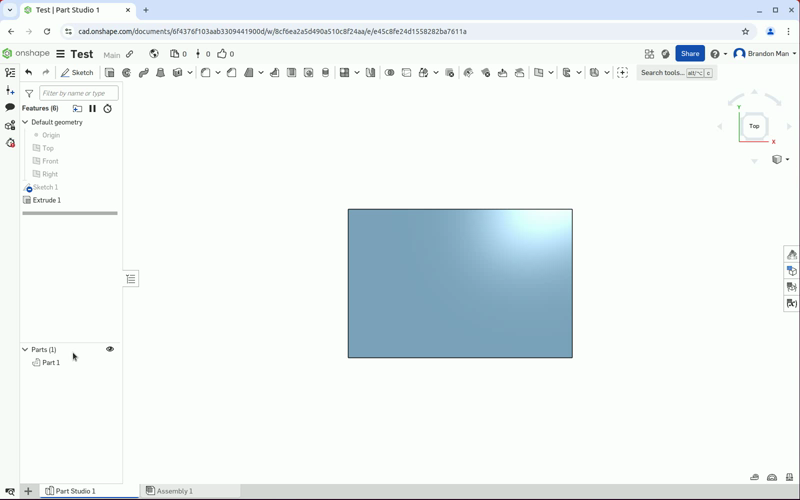
key(shift+p)
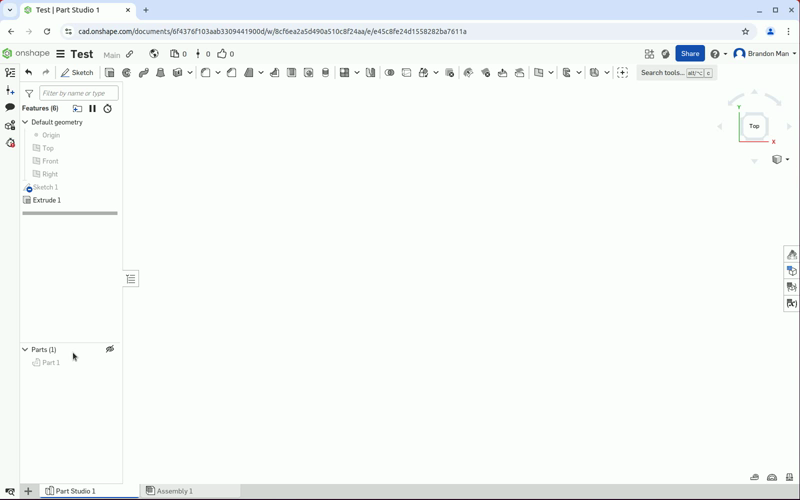
key(space)
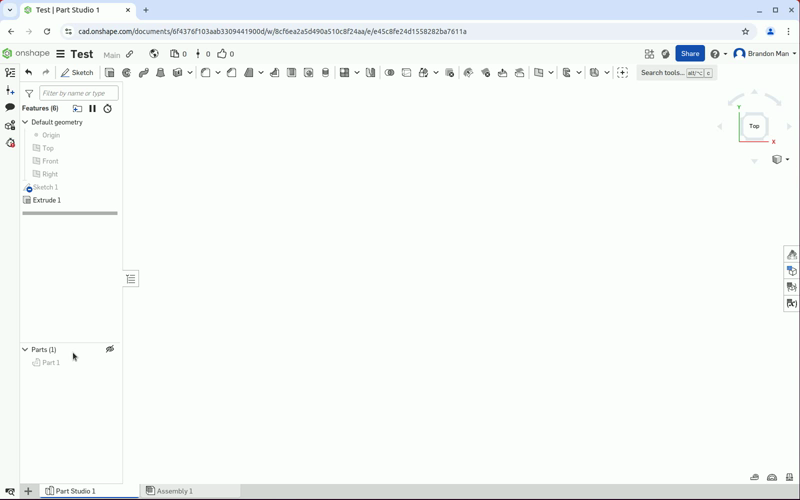
key_down(shift)
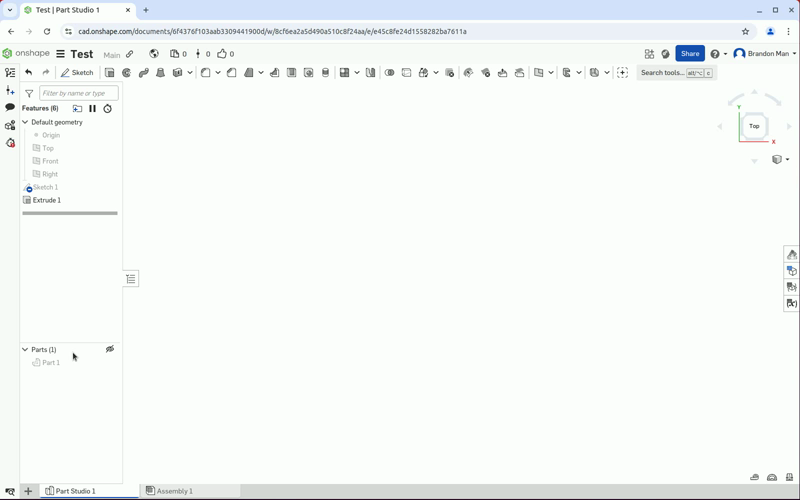
key(up)
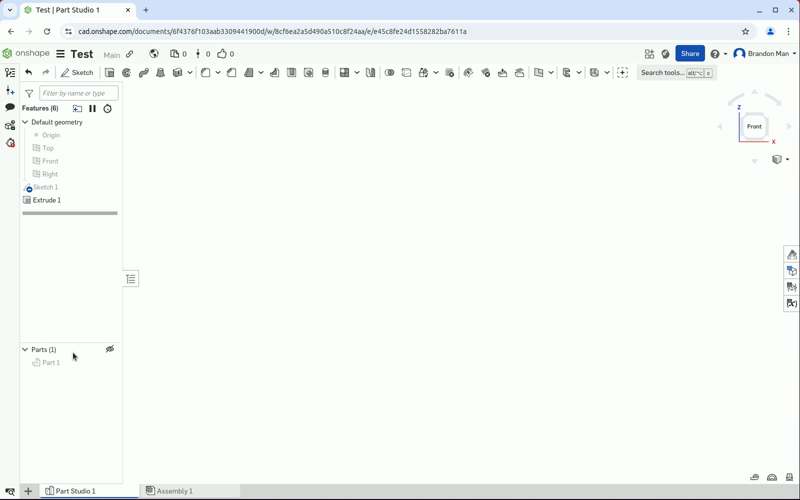
key_up(shift)
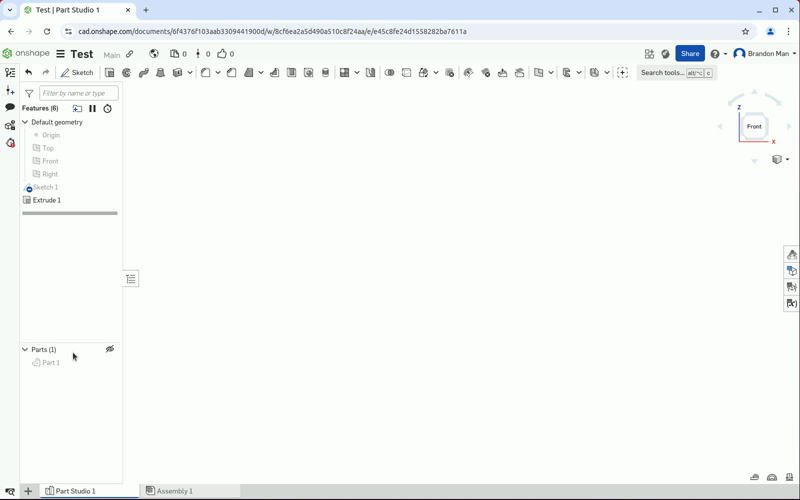
key(space)
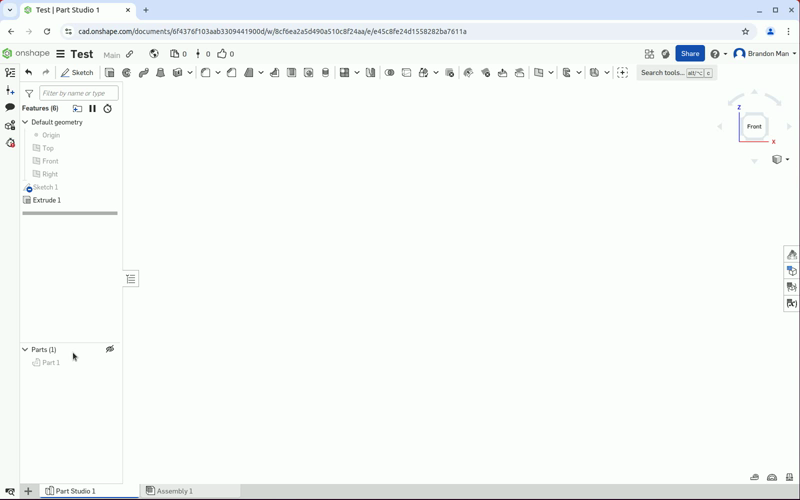
key_down(shift)
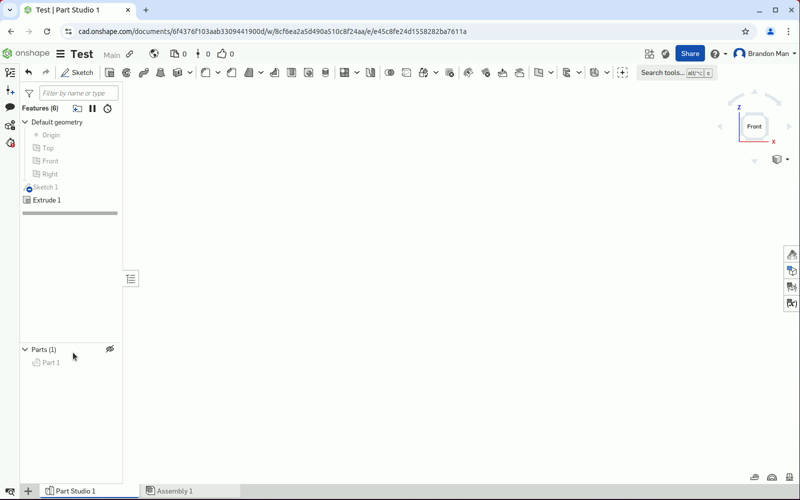
key(left)
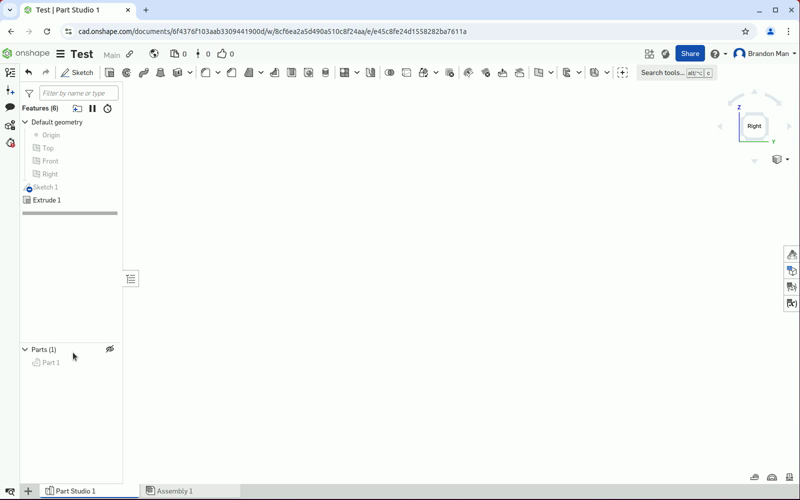
key_up(shift)
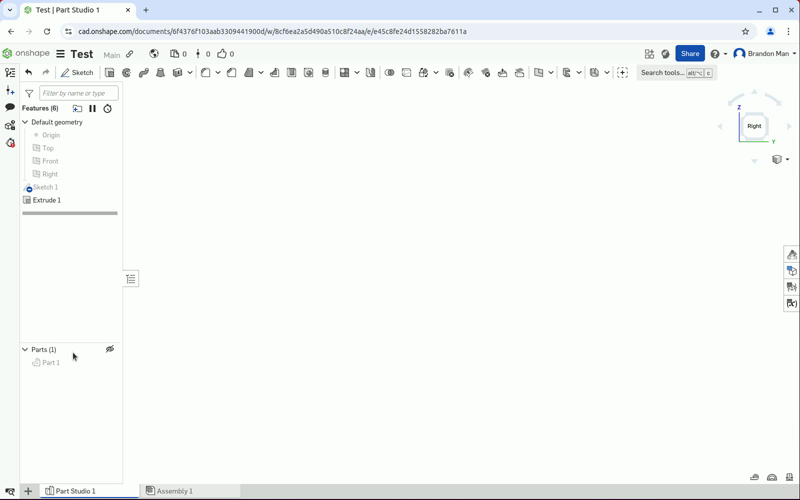
mouse_move(73, 352)
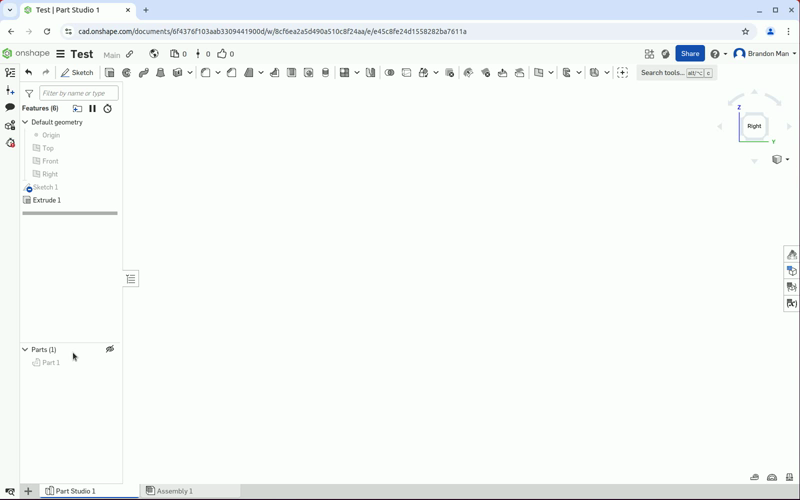
key(shift+y)
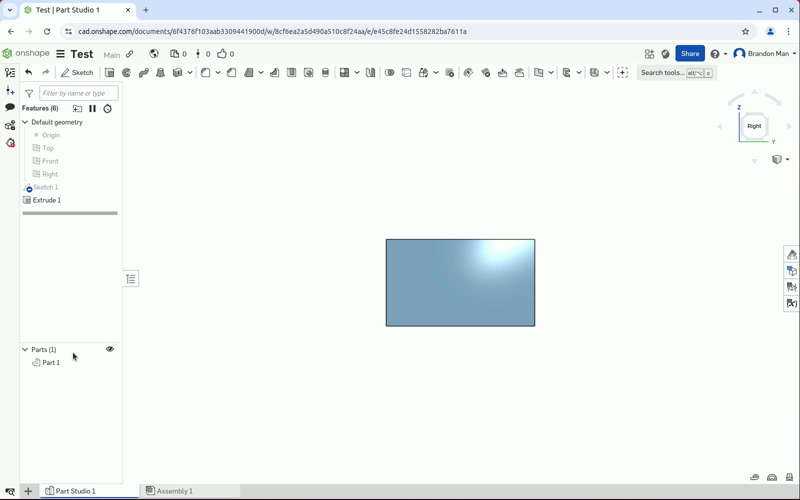
mouse_move(541, 75)
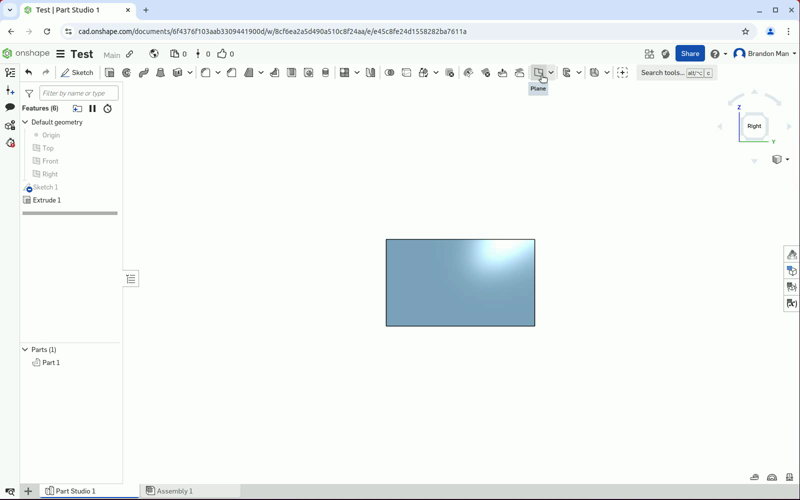
click(541, 75)
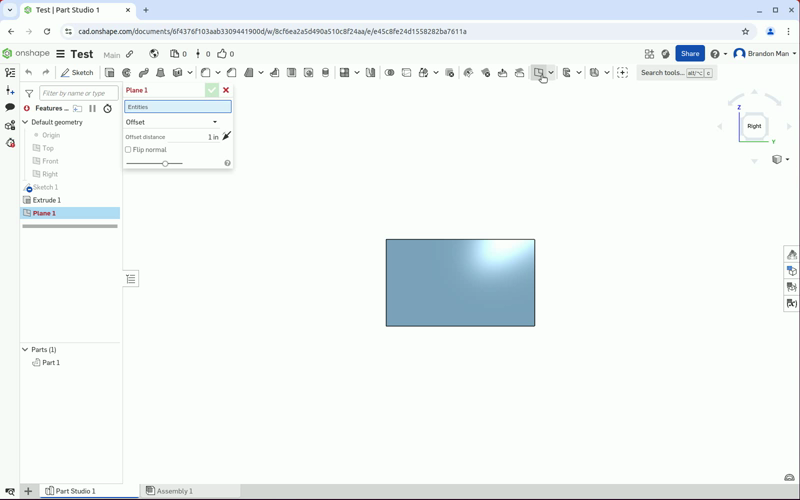
mouse_move(73, 176)
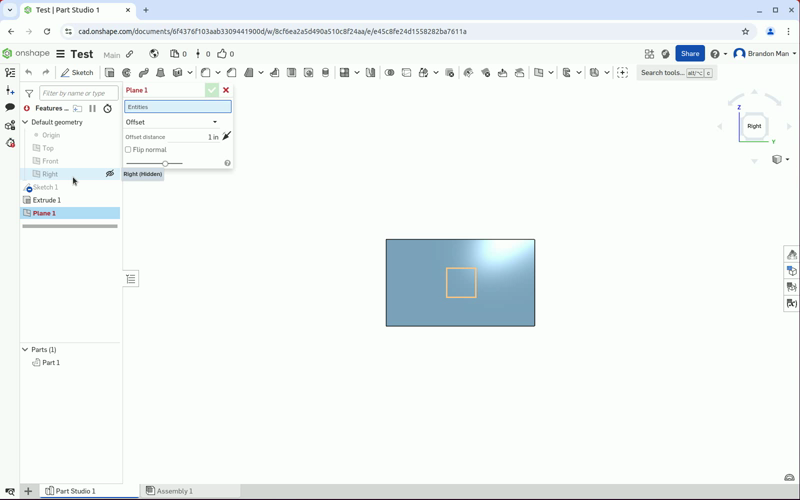
click(73, 176)
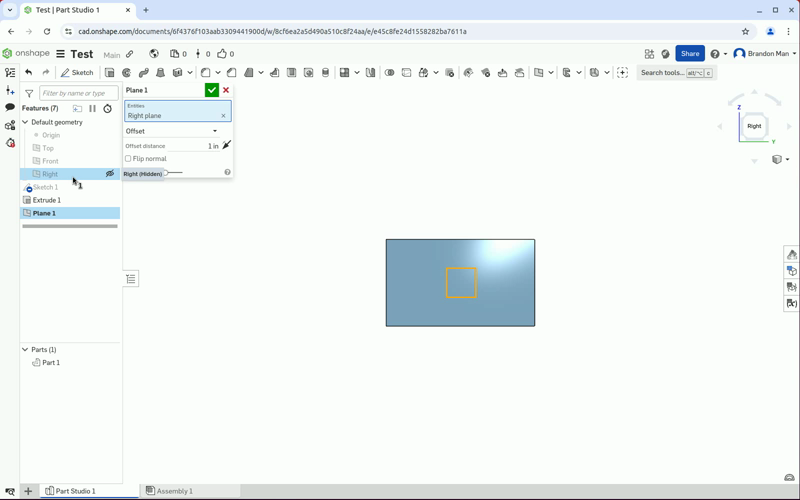
key(tab, 2)
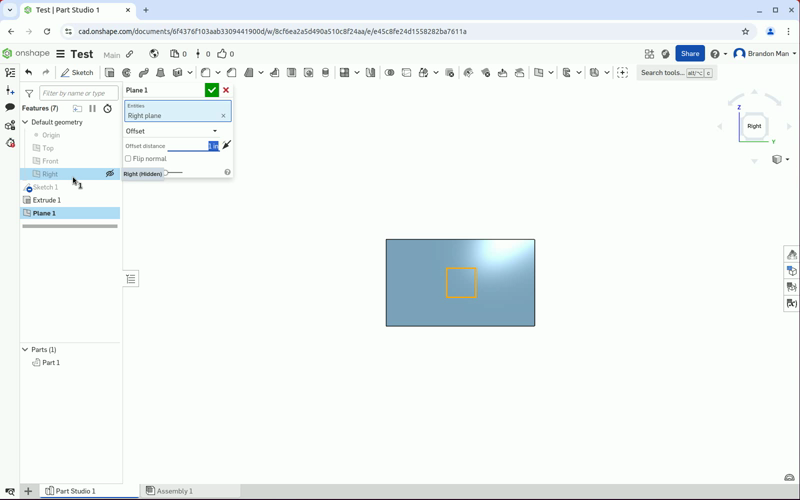
text(23.108)
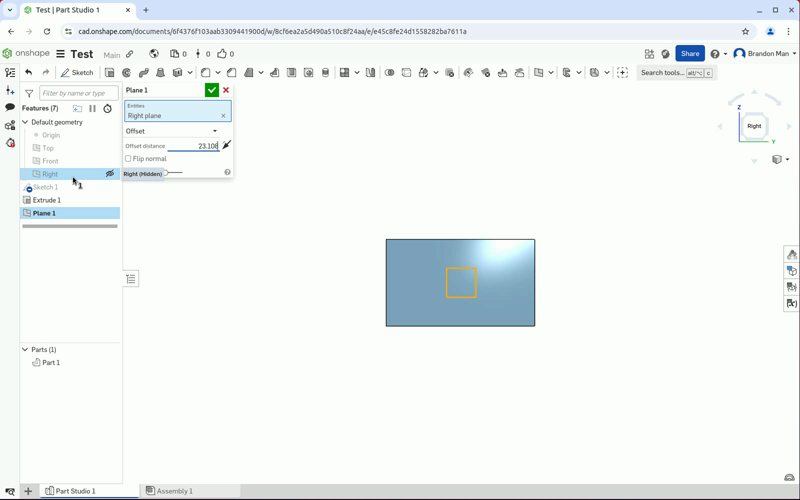
key(enter, 2)
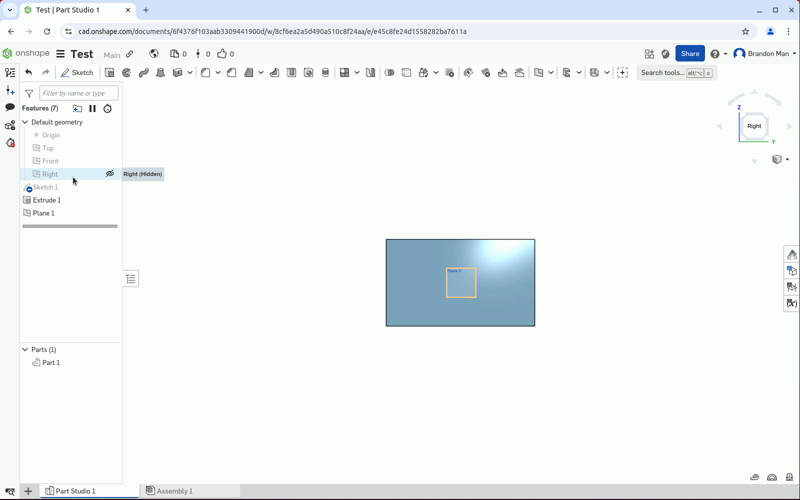
key(shift+s)
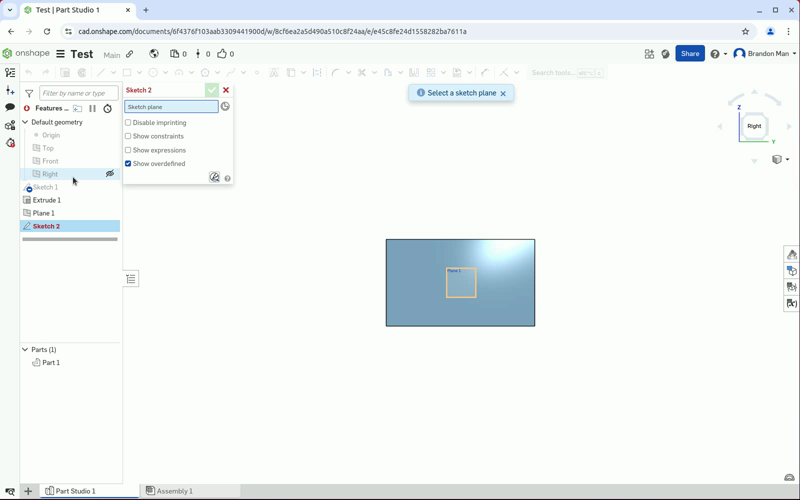
mouse_move(73, 215)
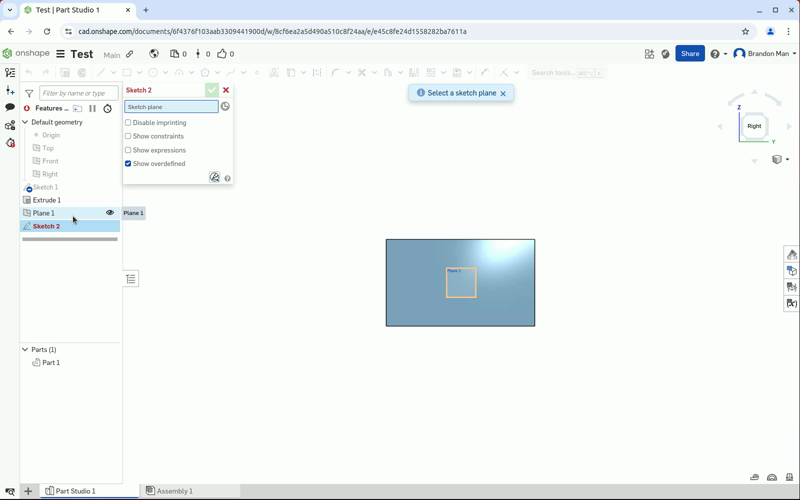
click(73, 215)
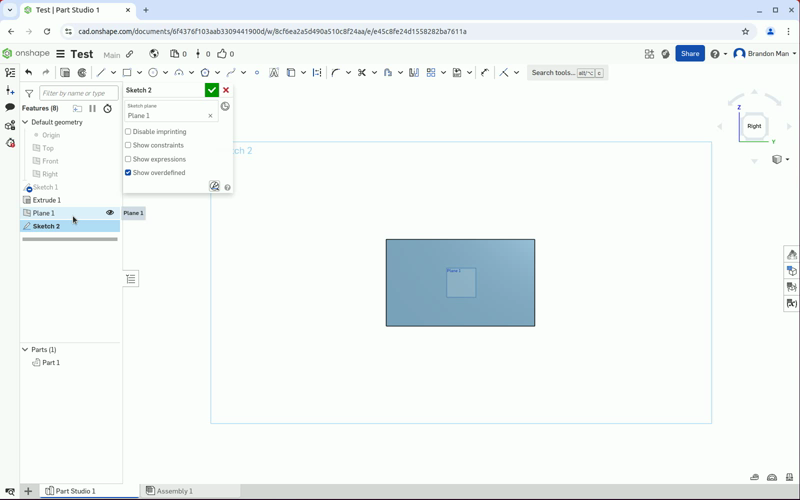
mouse_move(73, 352)
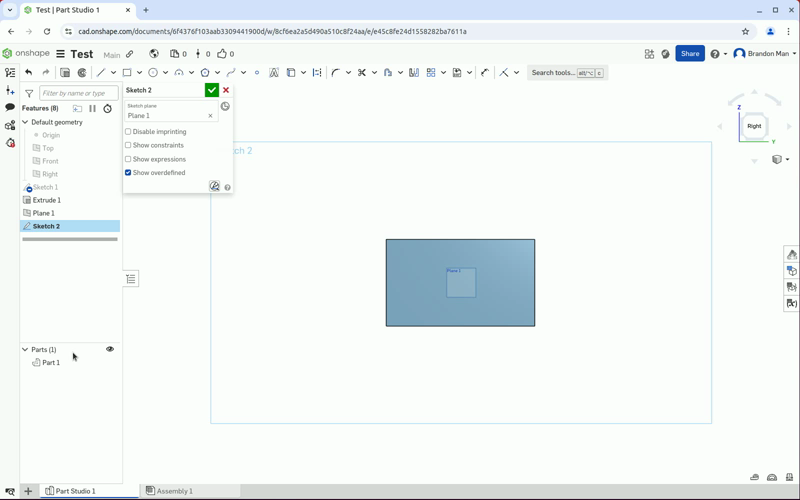
key(y)
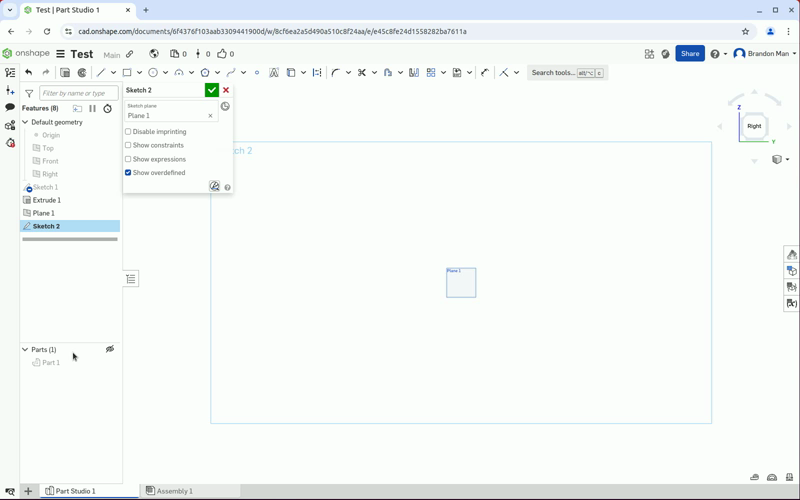
key(l)
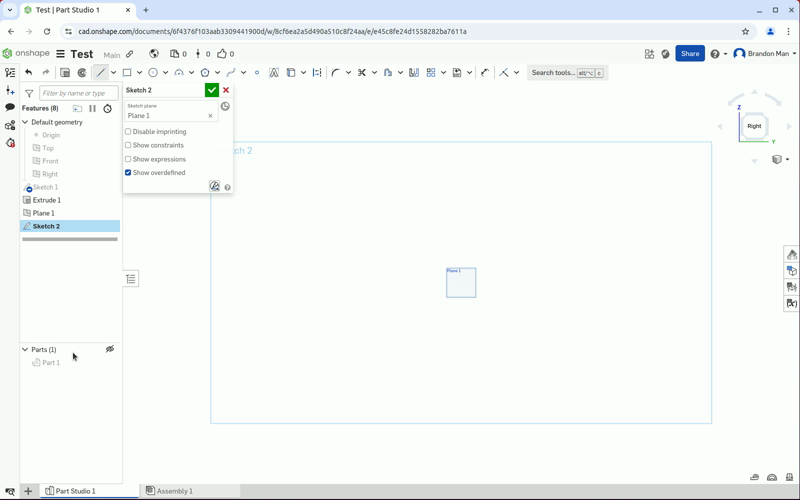
key_down(shift)
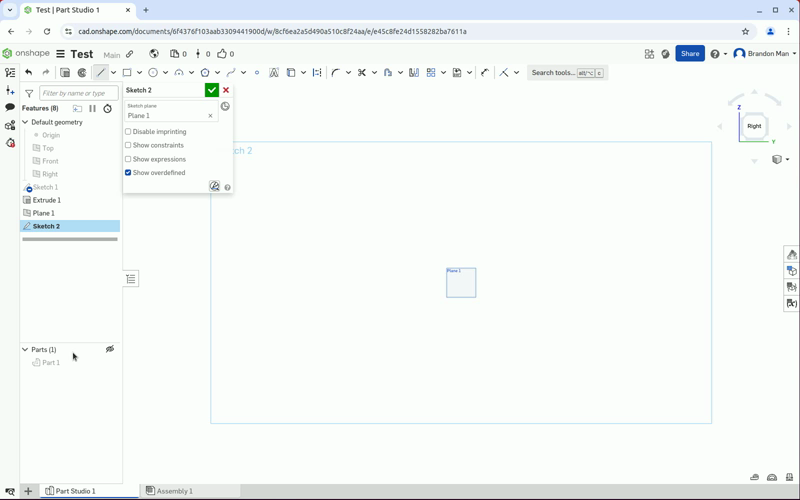
mouse_move(401, 301)
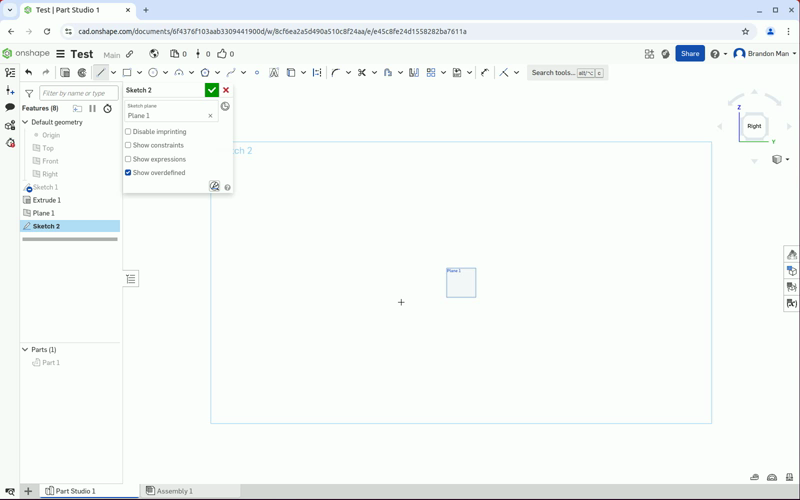
click(401, 301)
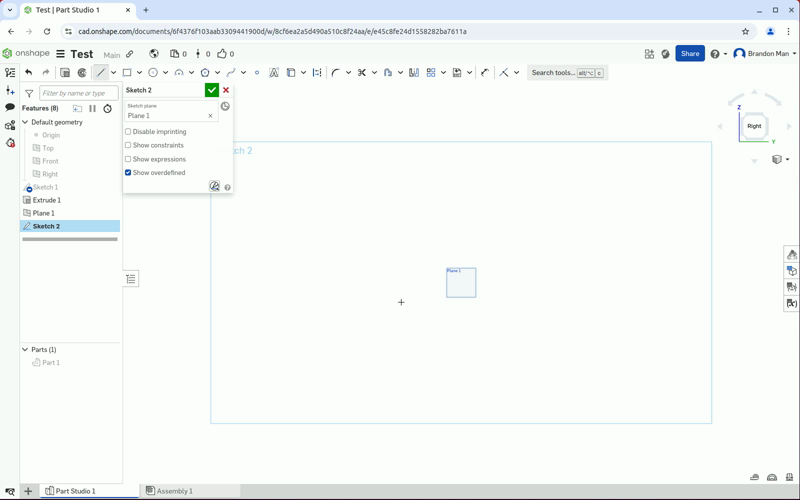
key_up(shift)
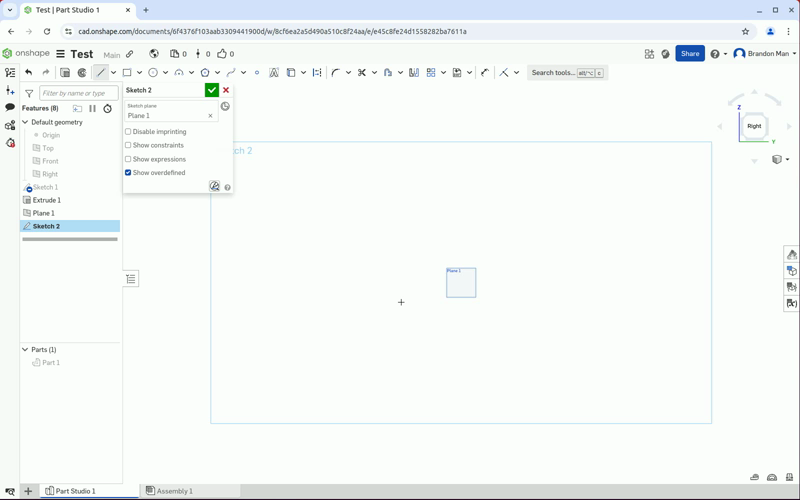
key_down(shift)
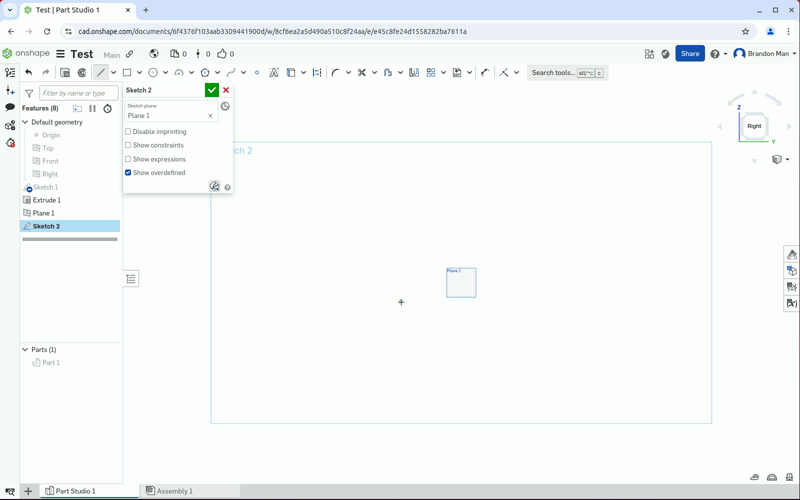
mouse_move(520, 301)
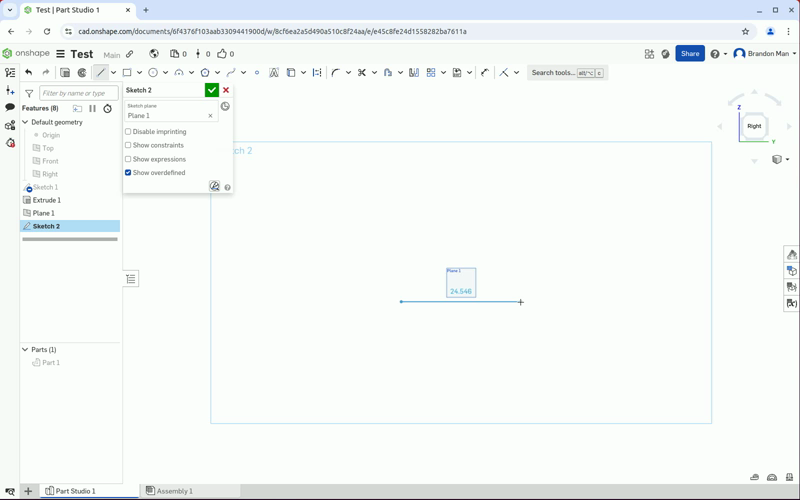
click(520, 301)
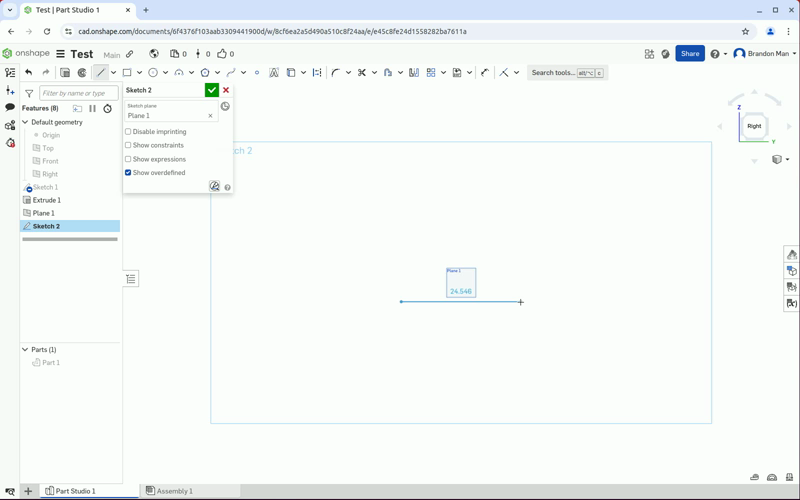
key_up(shift)
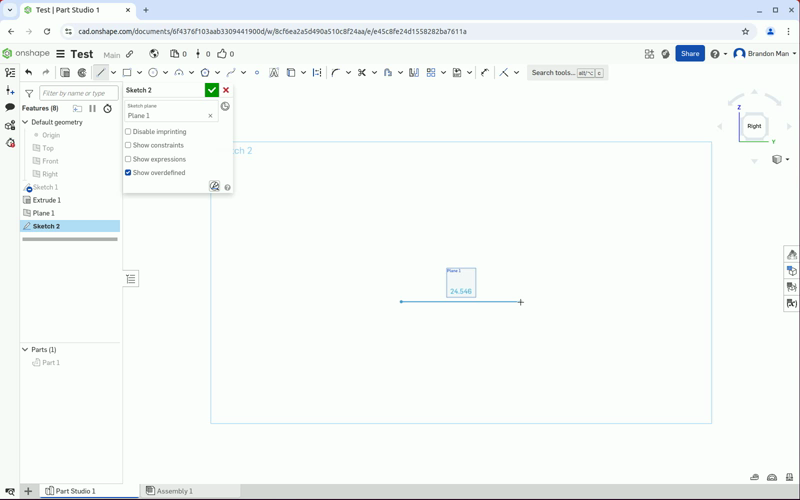
key_down(shift)
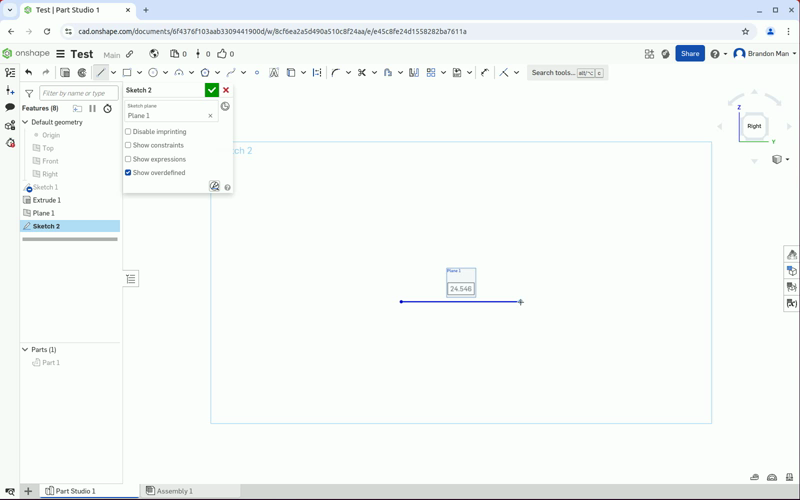
mouse_move(550, 301)
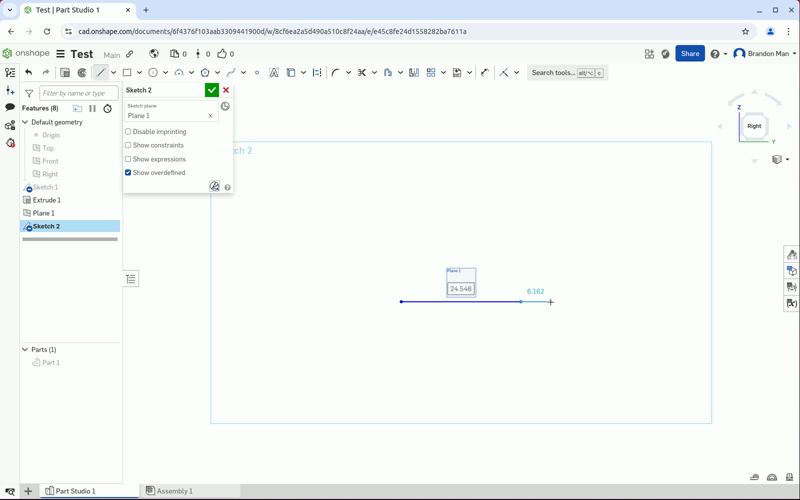
mouse_move(520, 265)
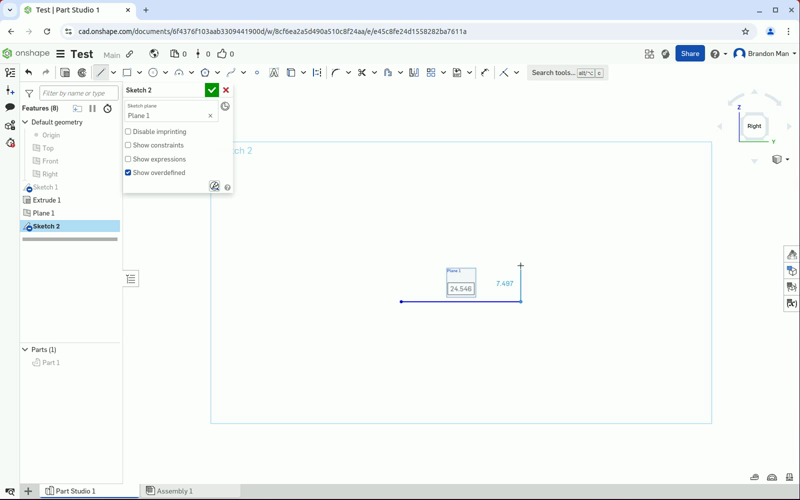
click(520, 265)
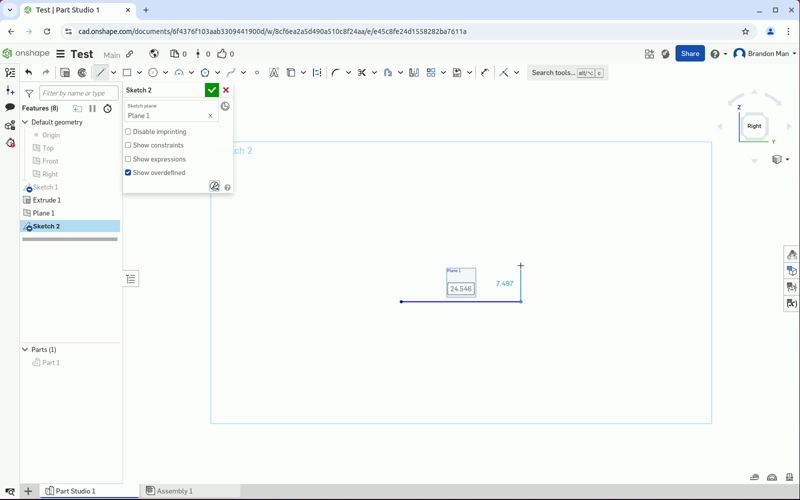
key_up(shift)
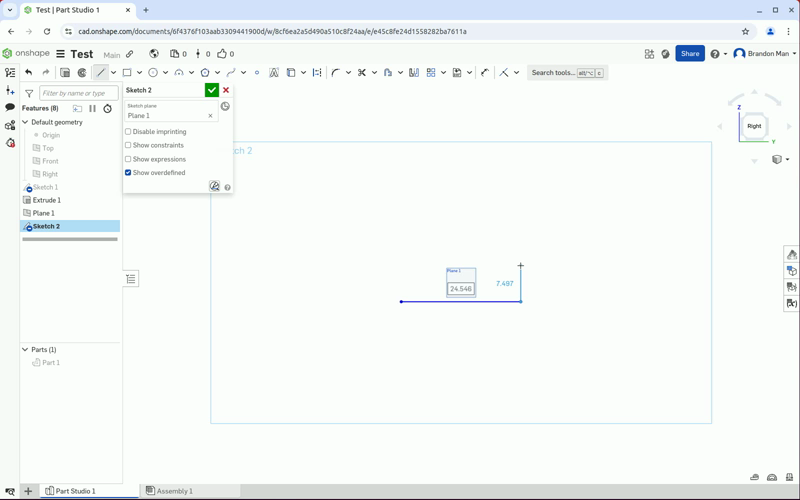
key_down(shift)
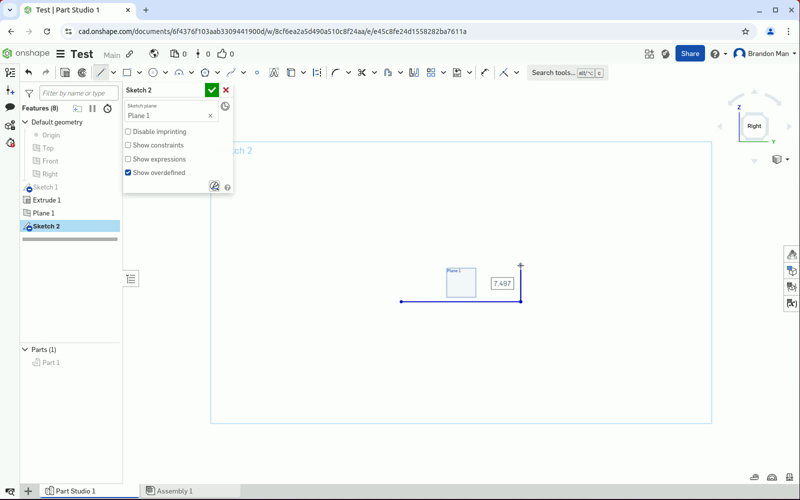
mouse_move(401, 265)
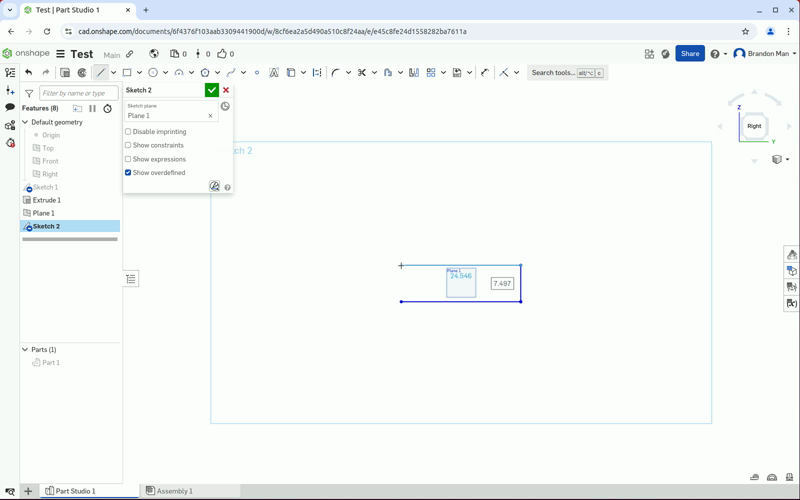
click(401, 265)
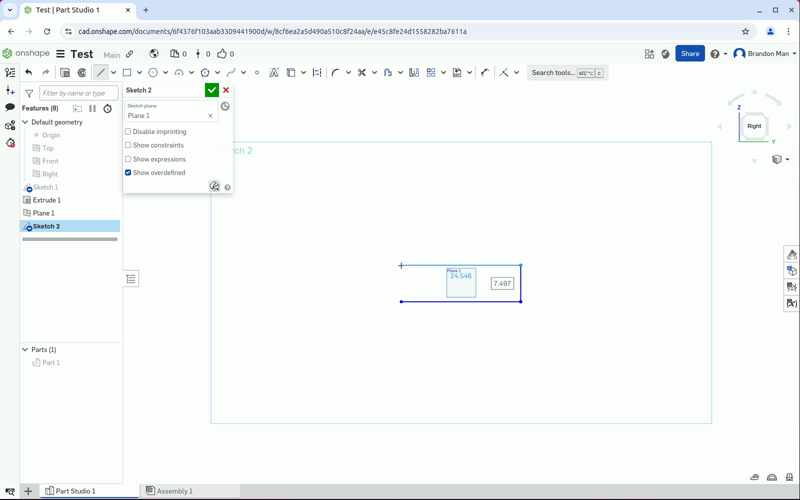
key_up(shift)
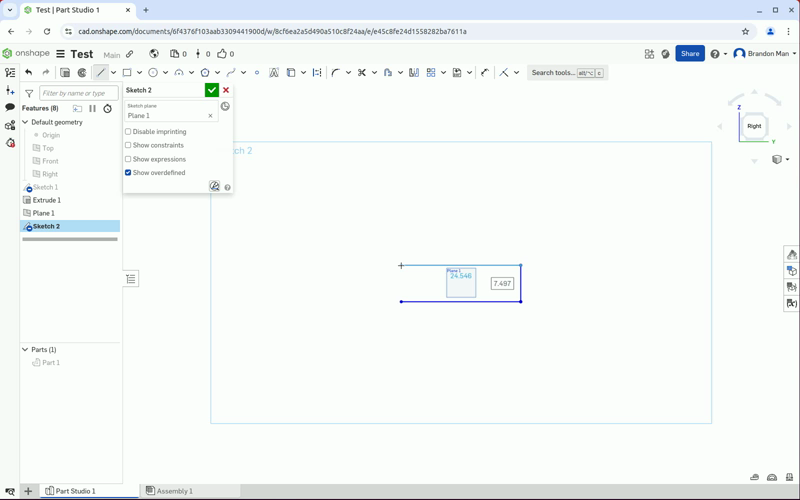
mouse_move(431, 265)
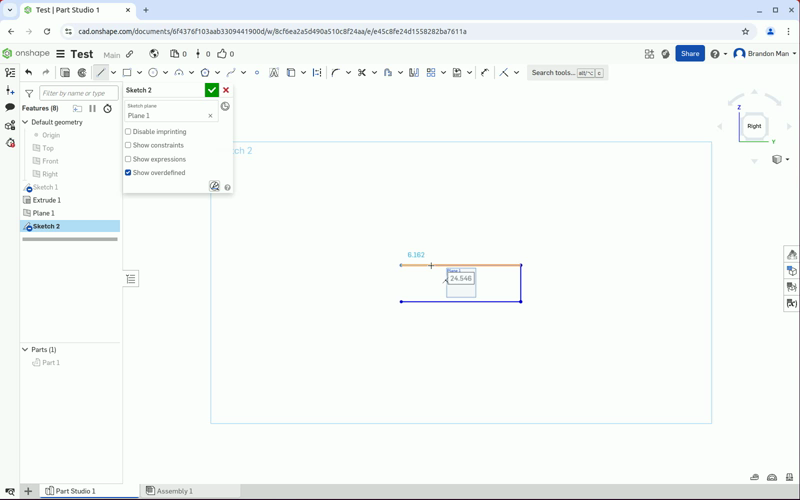
key_down(shift)
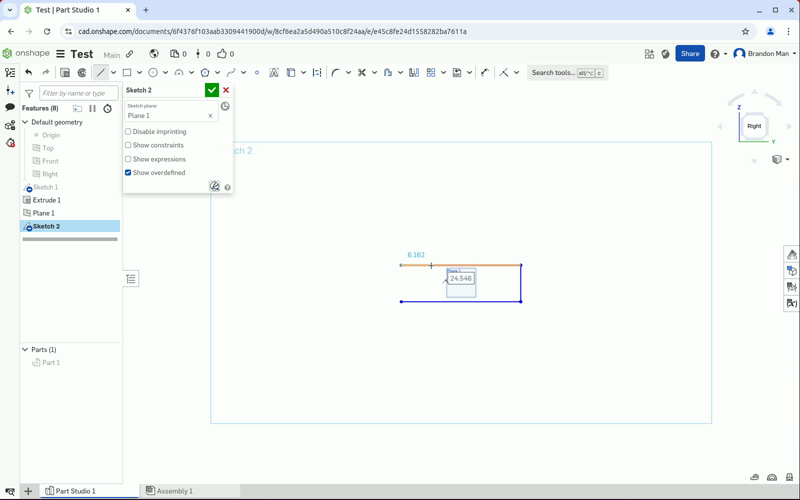
mouse_move(401, 301)
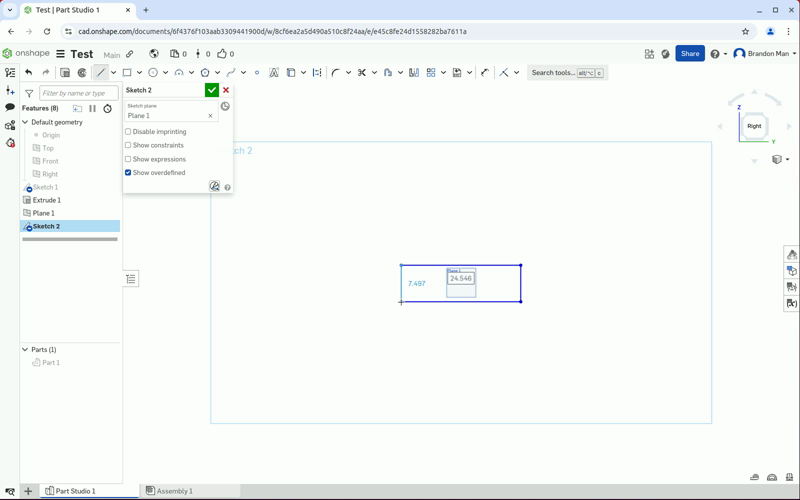
key_up(shift)
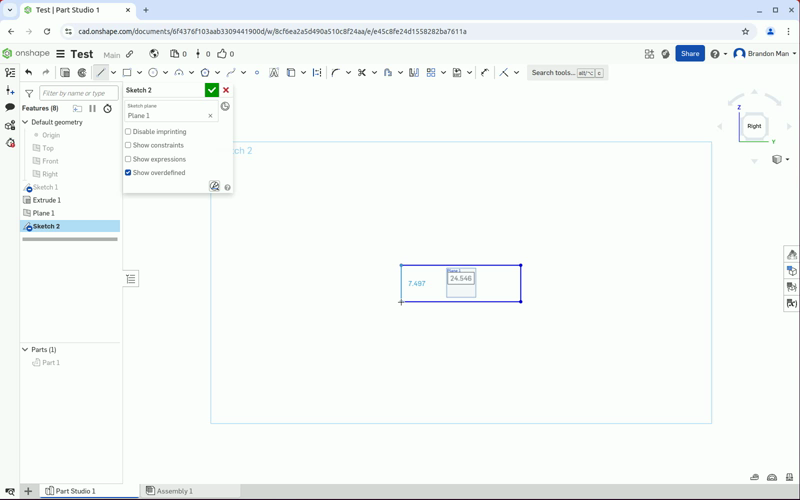
click(401, 301)
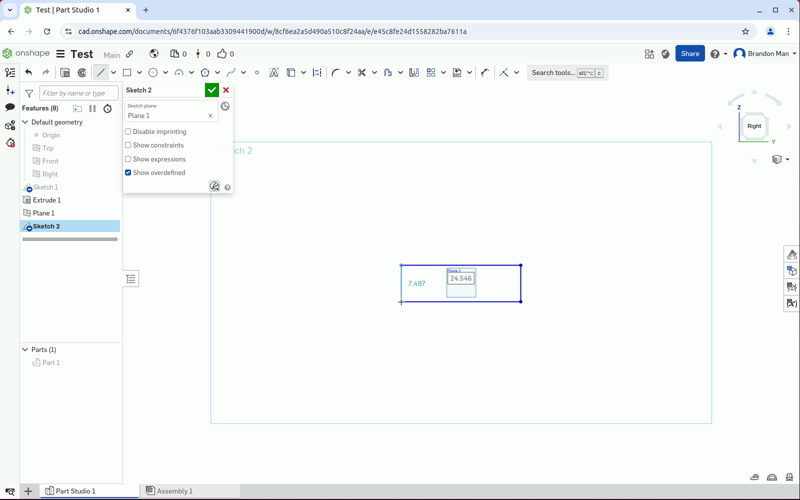
key(esc)
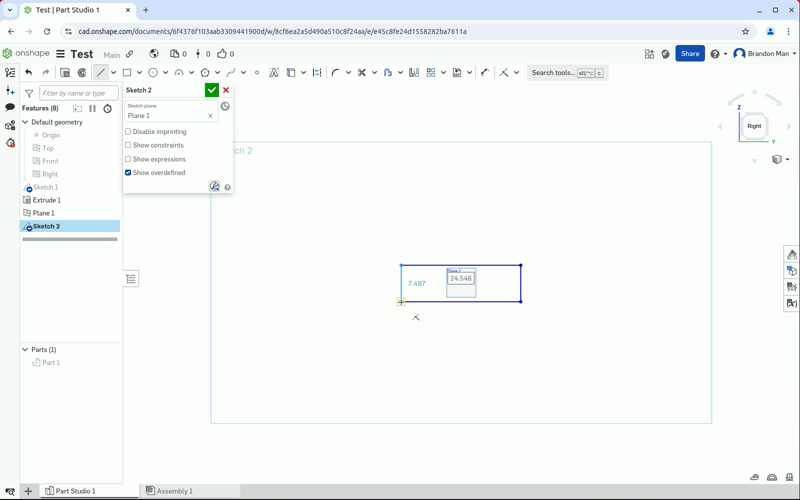
mouse_move(433, 282)
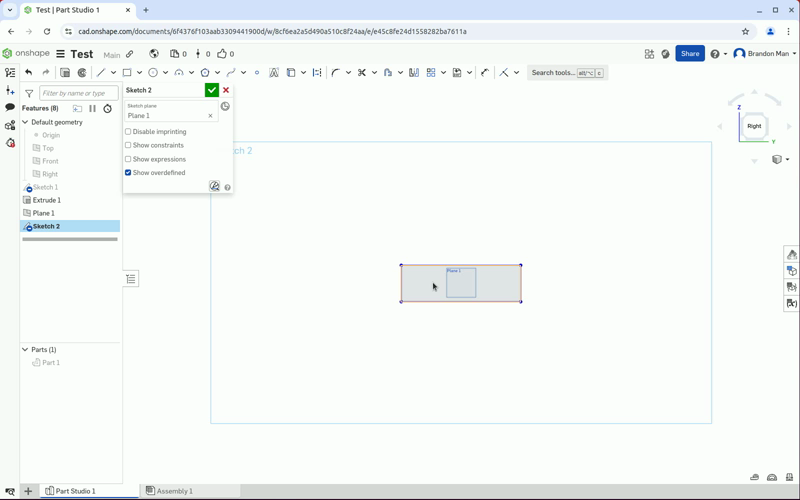
click(433, 282)
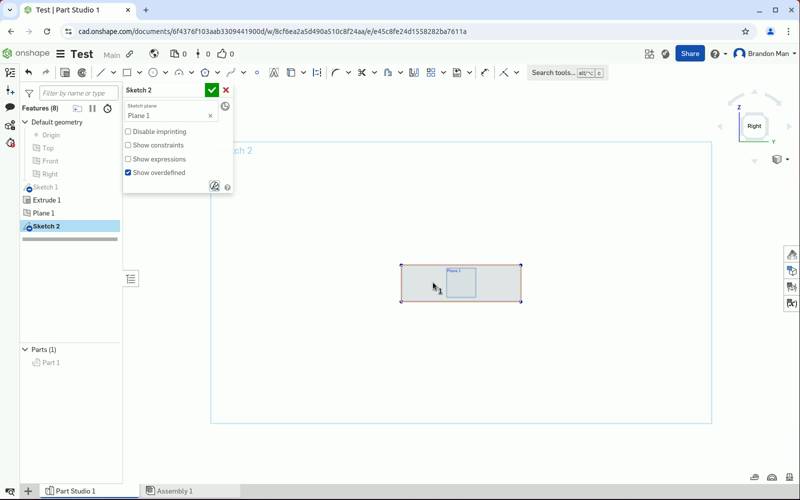
mouse_move(73, 352)
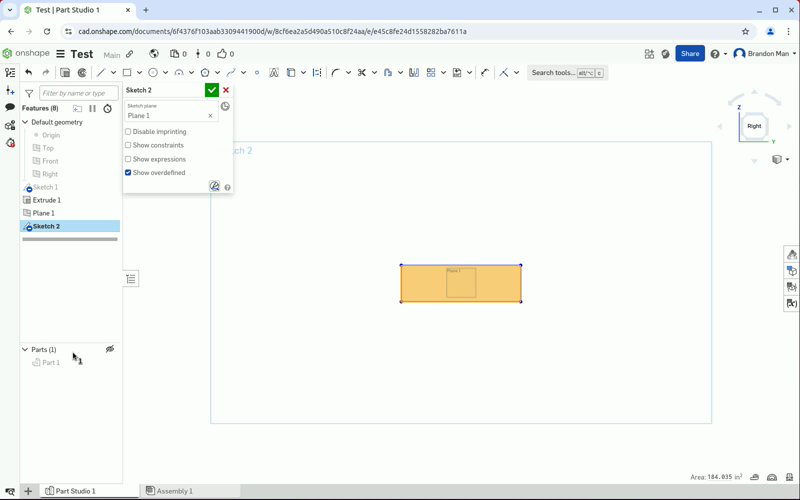
key(shift+y)
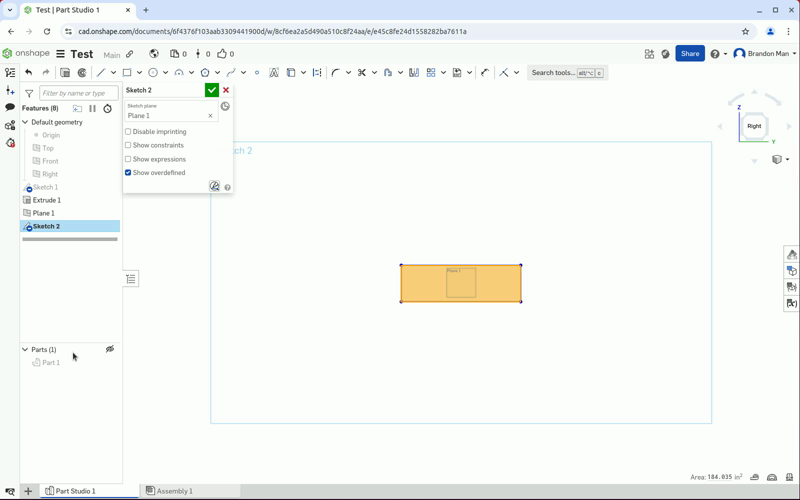
key(shift+e)
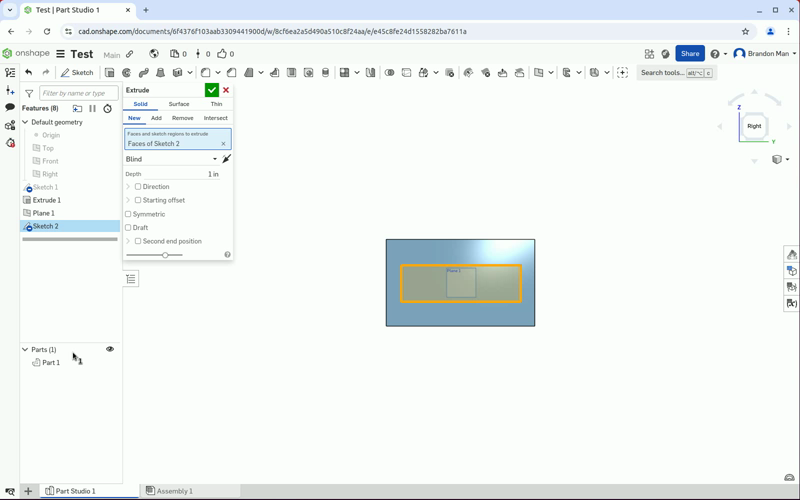
mouse_move(143, 106)
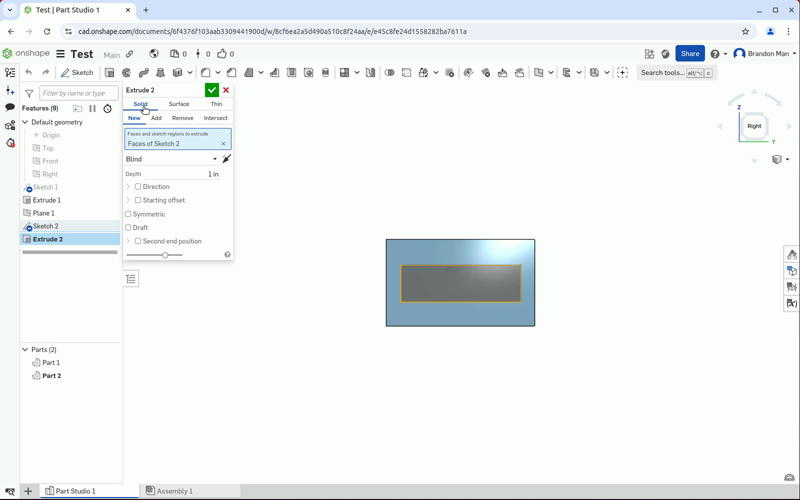
click(143, 106)
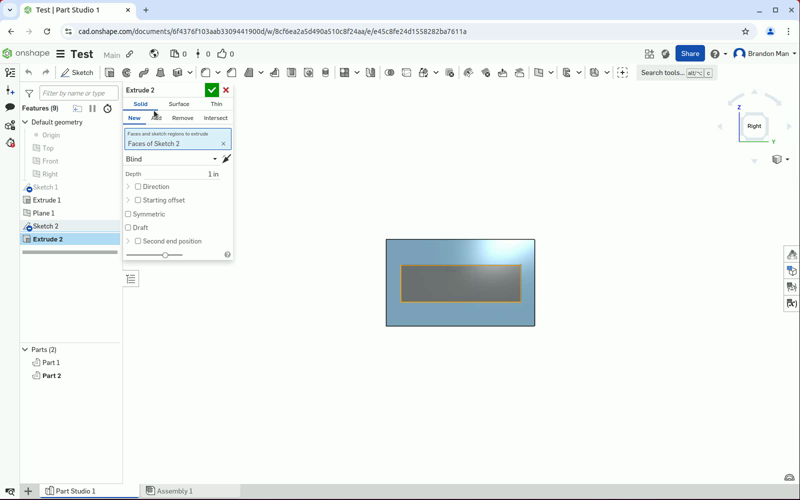
mouse_move(186, 120)
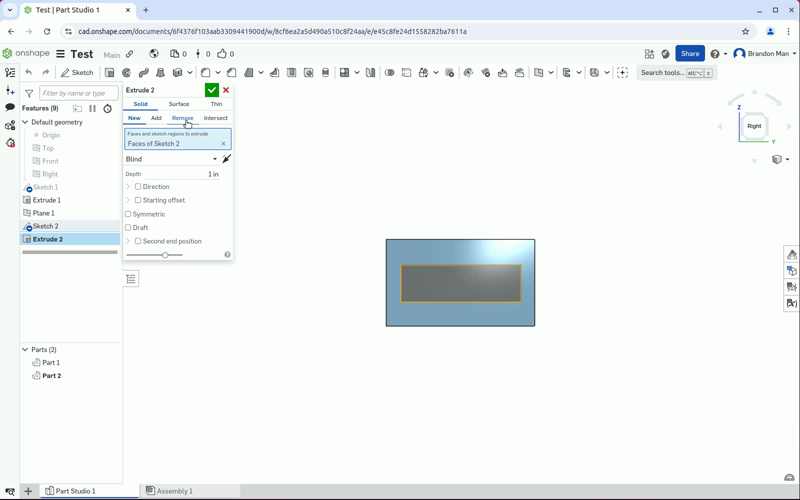
click(186, 120)
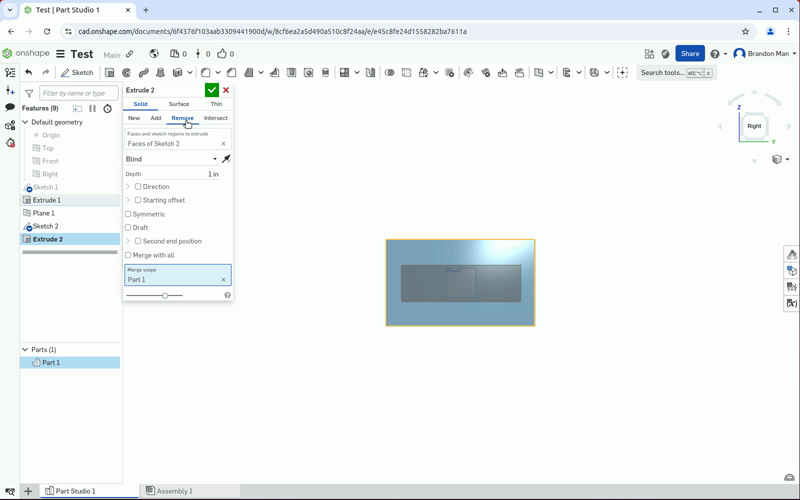
key(tab, 4)
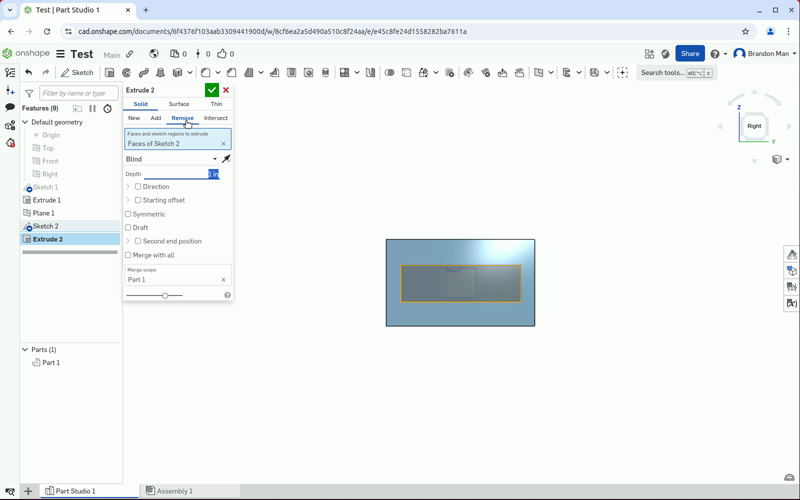
text(23.59)
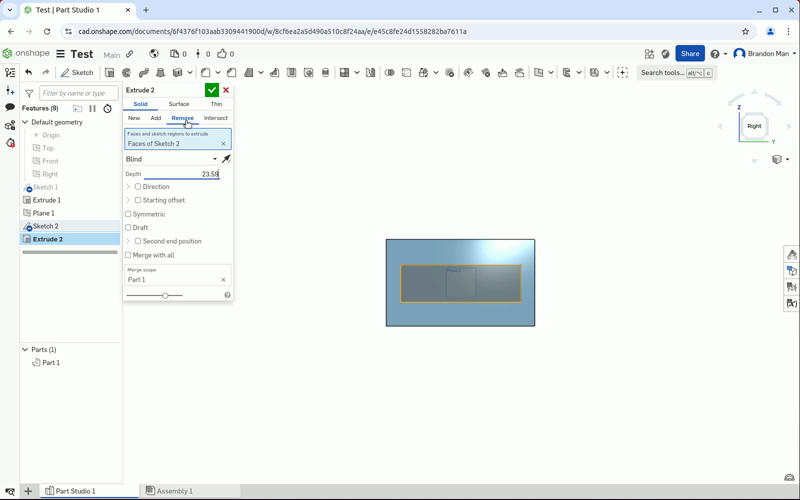
key(tab, 6)
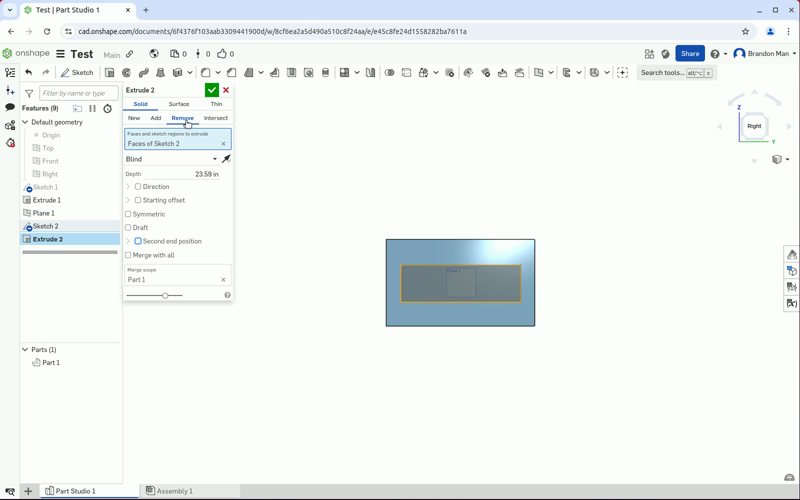
key(space)
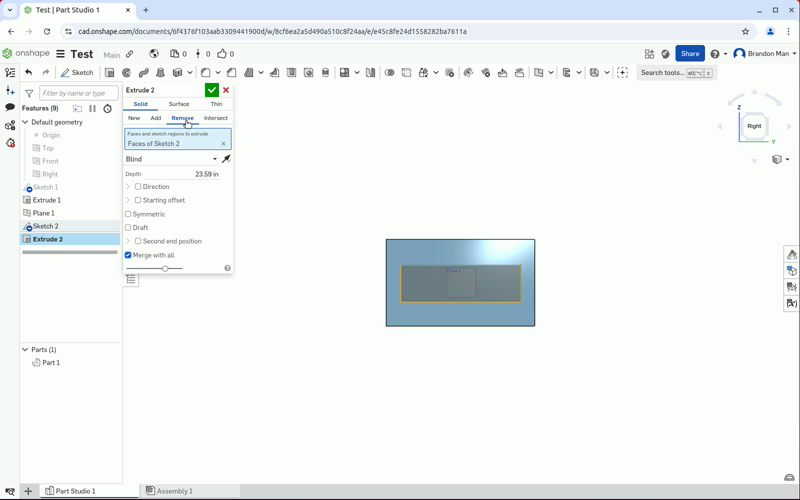
key(enter)
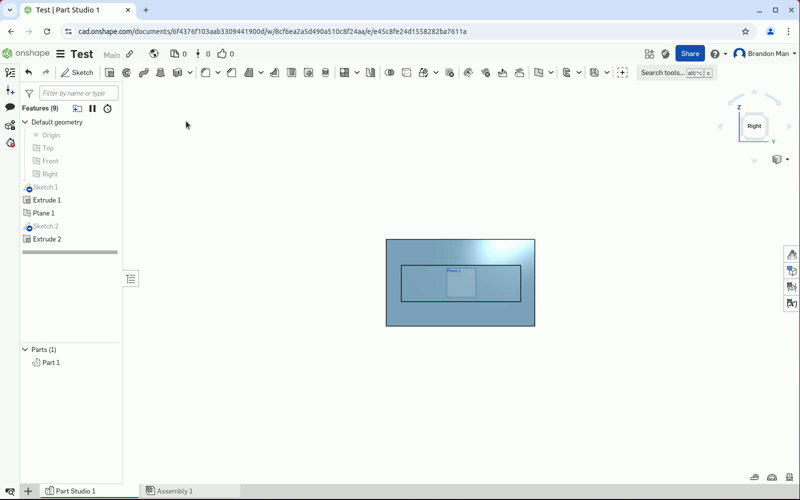
key(shift+h)
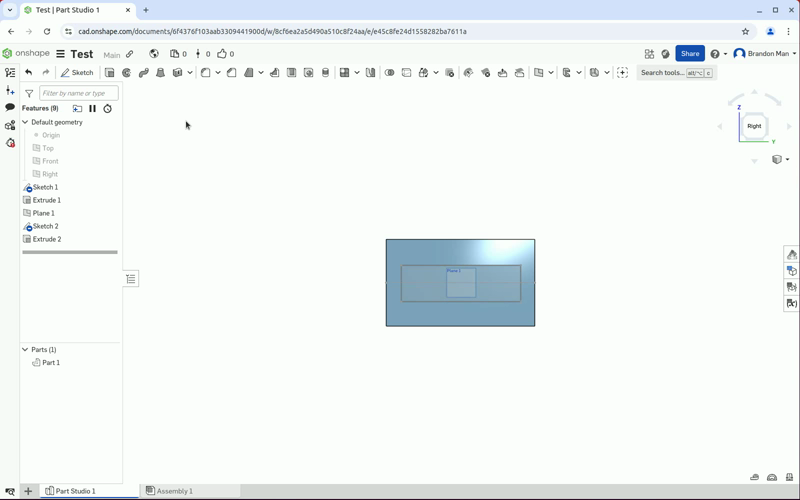
key(shift+h)
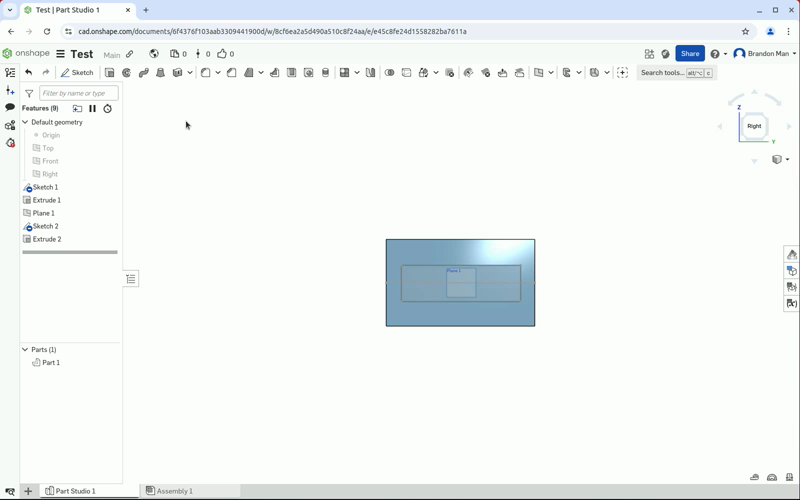
key(shift+7)
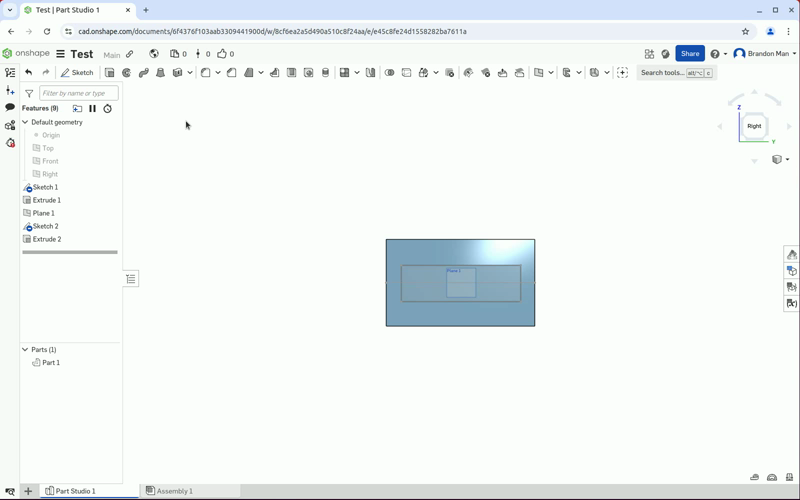
key(right, 2)
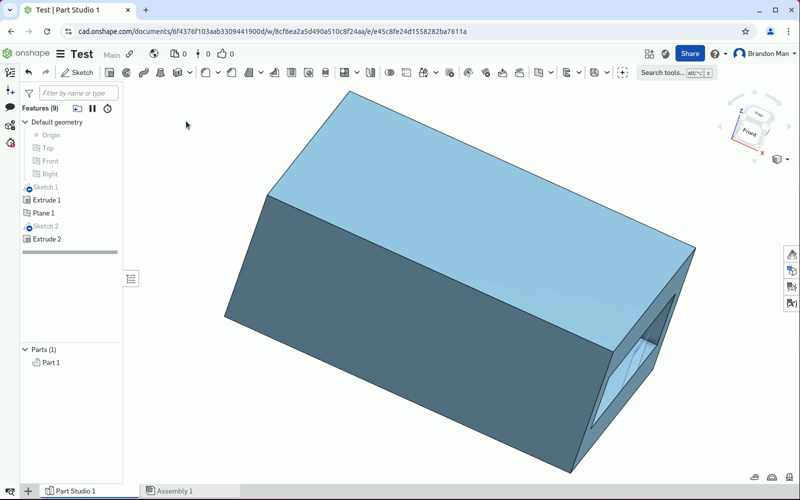
key(down, 2)
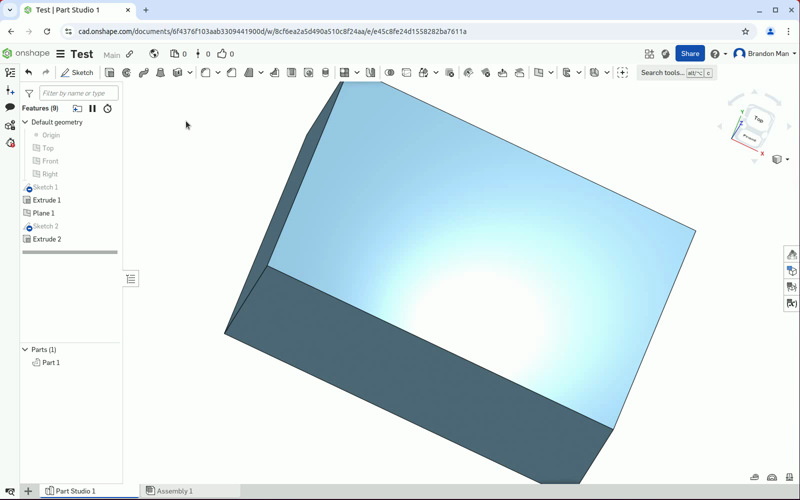
key(up, 2)
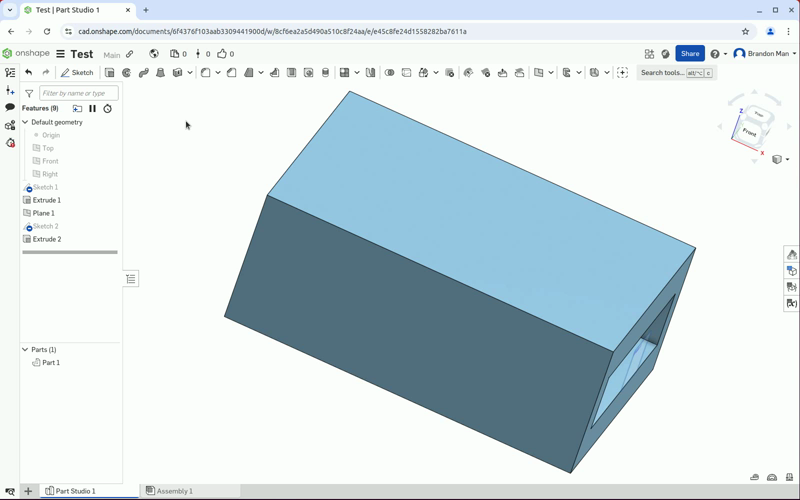
key(left, 2)
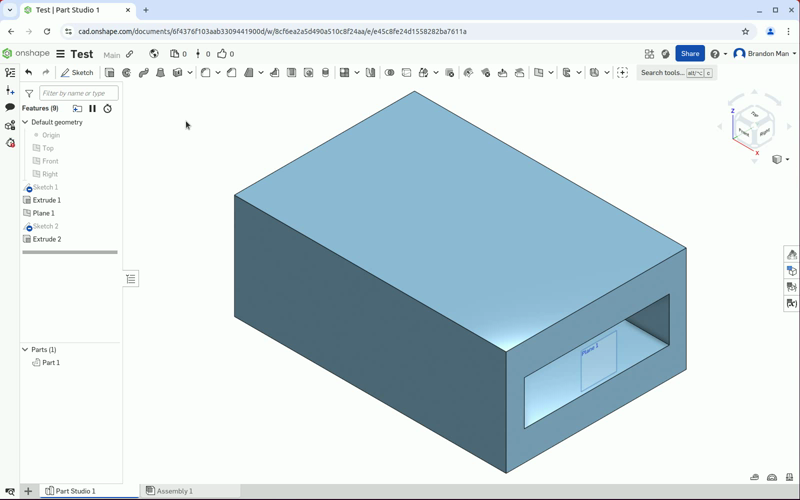
mouse_move(73, 189)
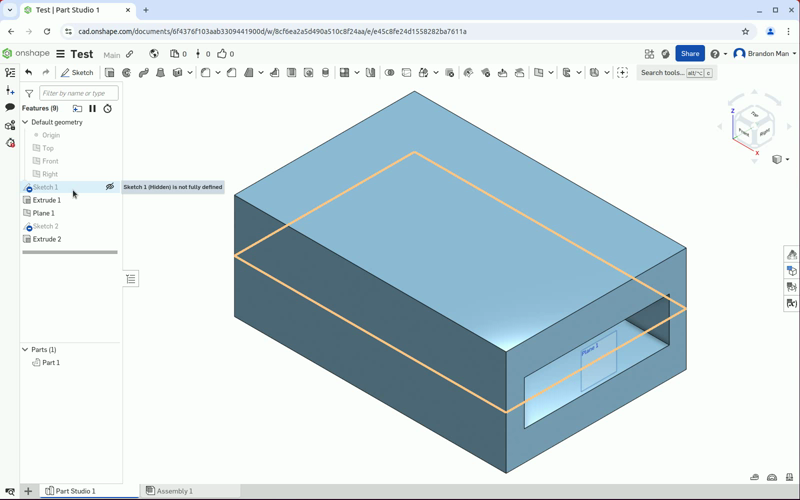
click(73, 189)